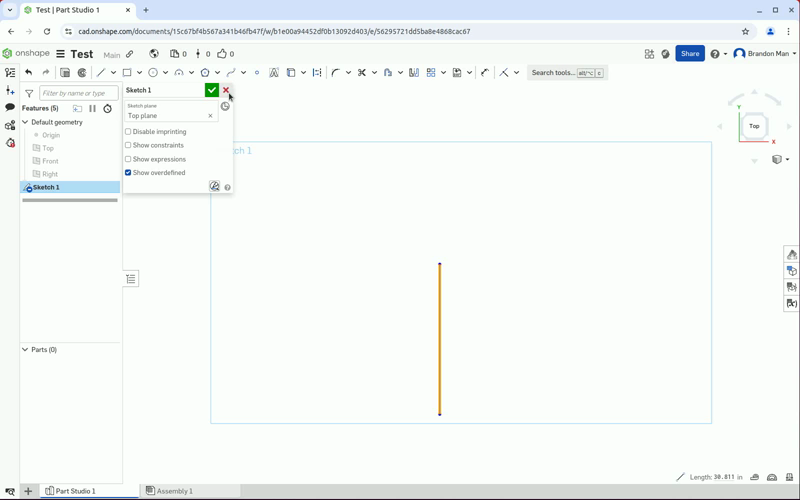
key(shift+h)
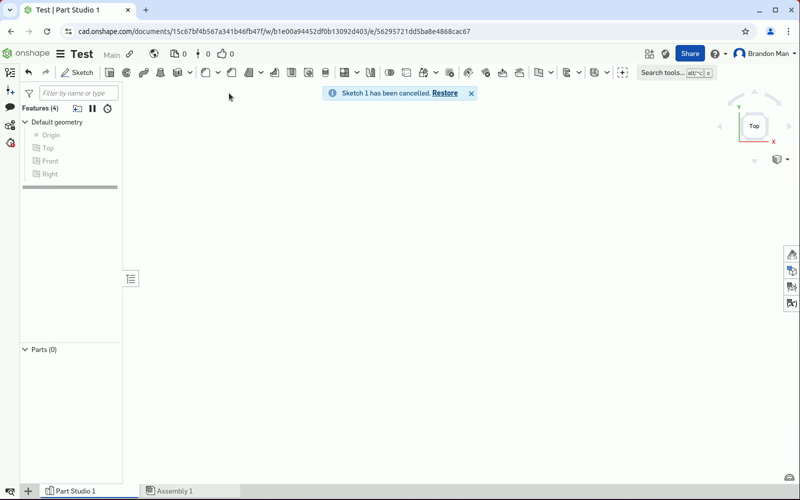
mouse_move(73, 352)
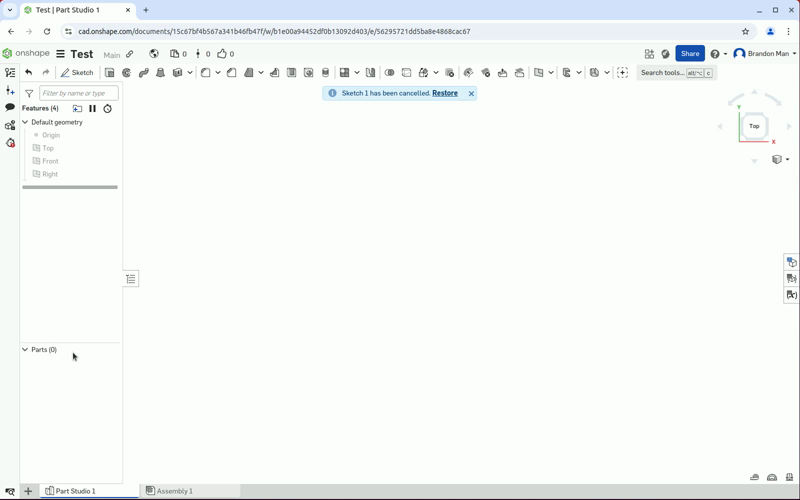
key(y)
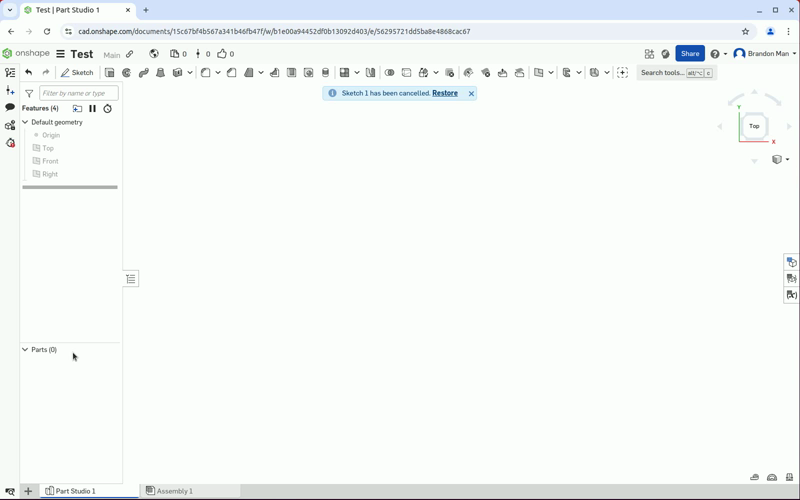
key(shift+p)
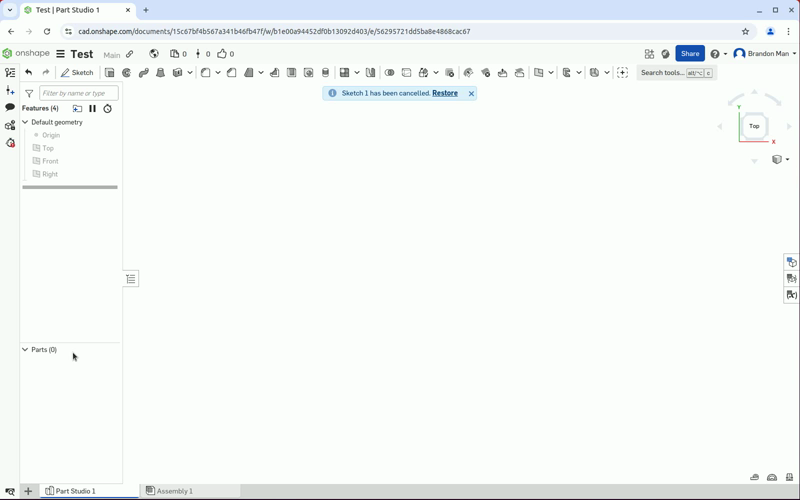
key(space)
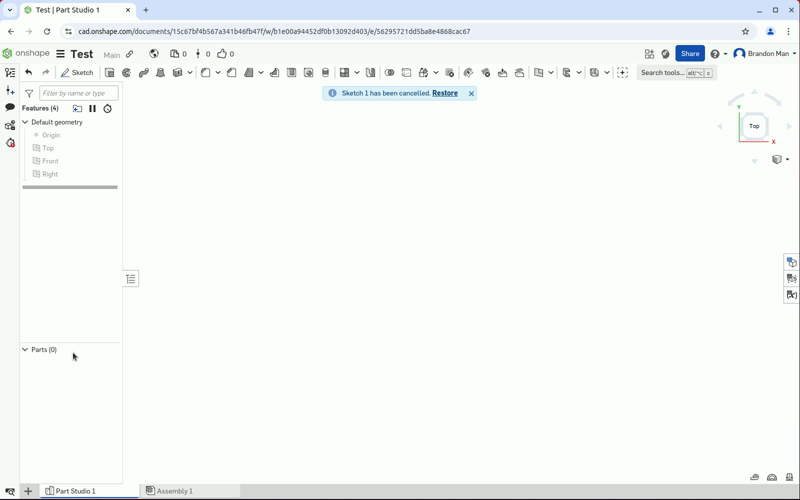
key_down(shift)
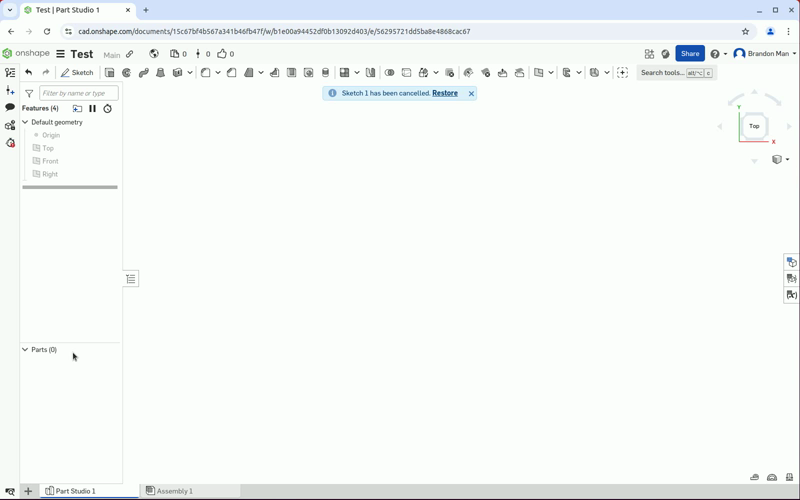
key(up)
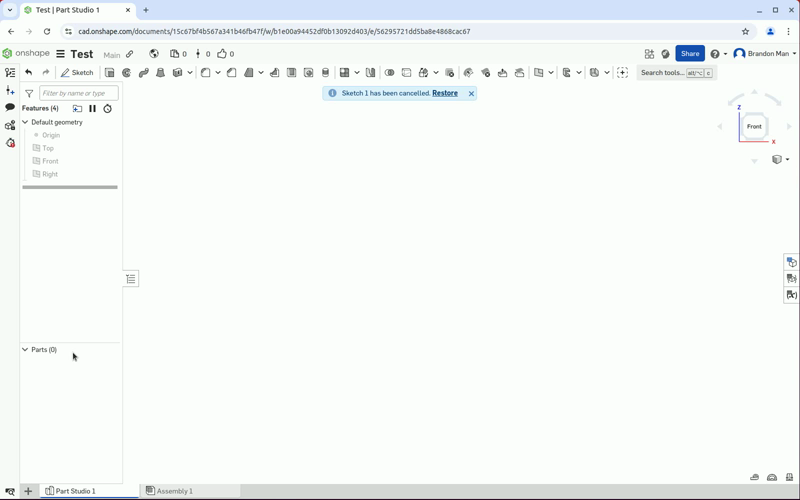
key_up(shift)
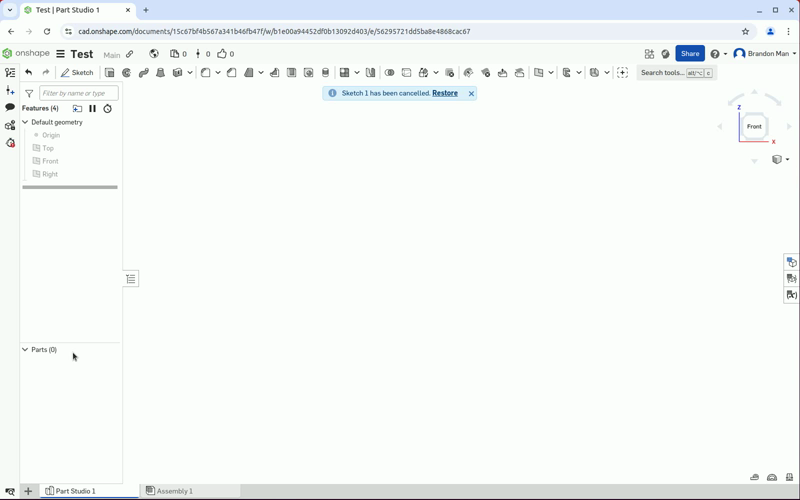
key(space)
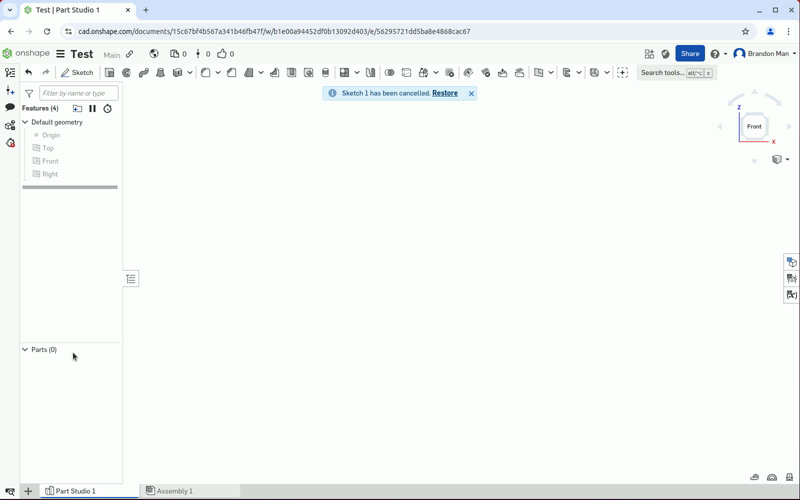
key_down(shift)
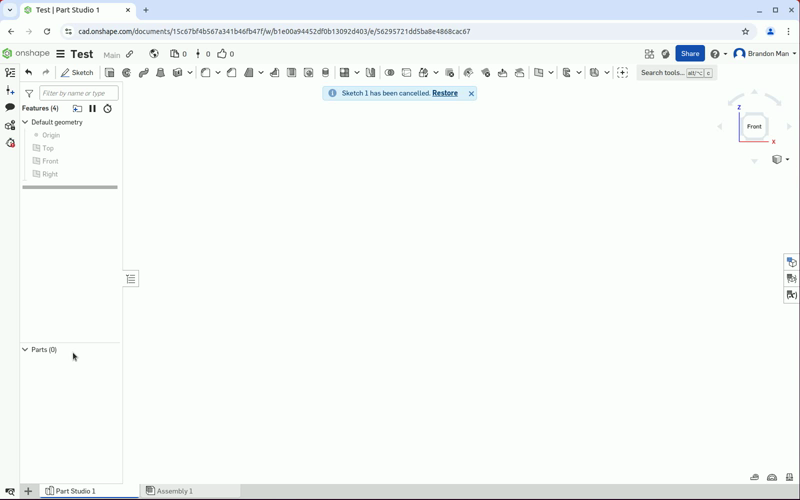
key(left)
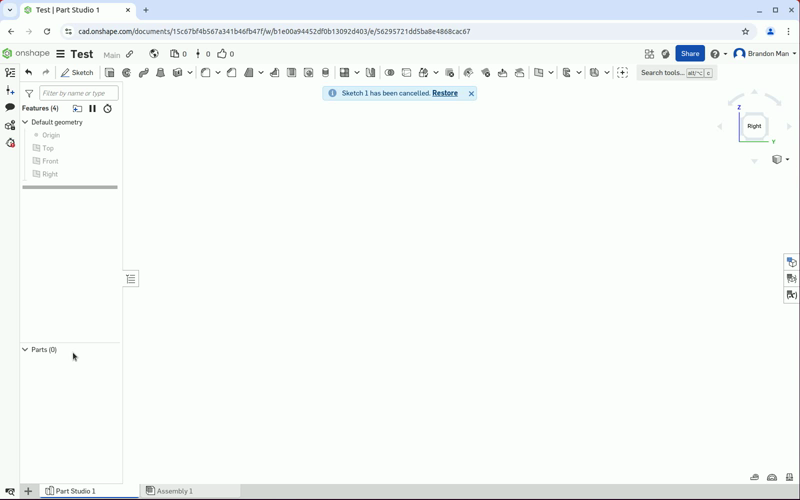
key_up(shift)
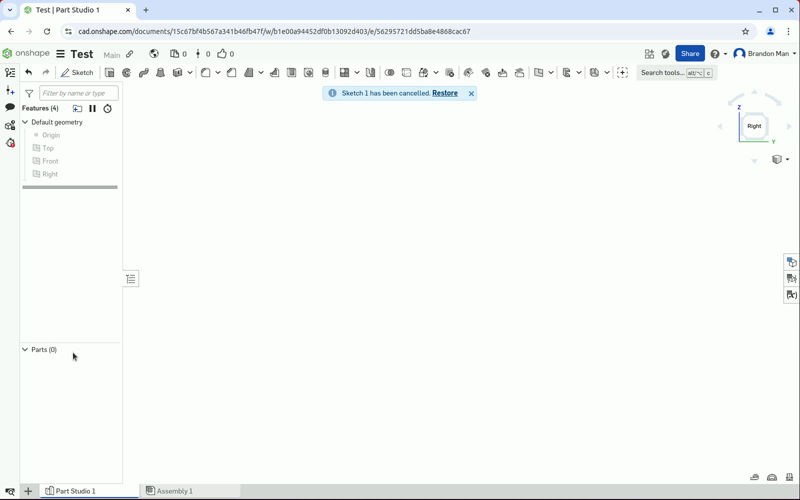
mouse_move(73, 352)
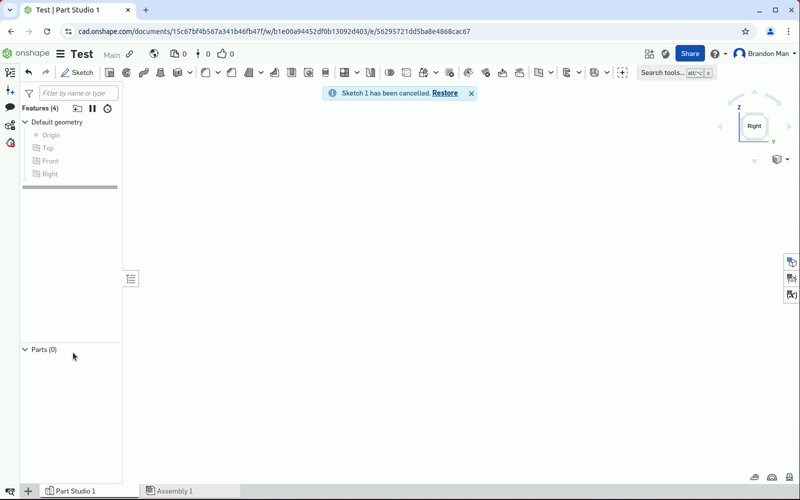
key(shift+y)
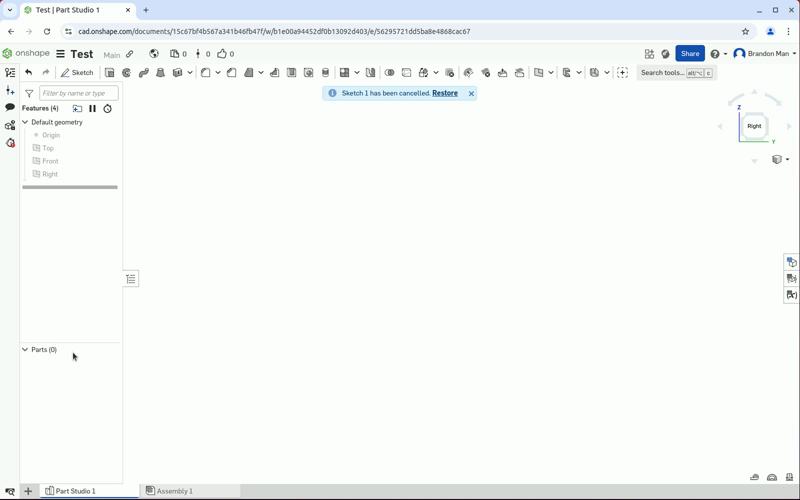
key(shift+s)
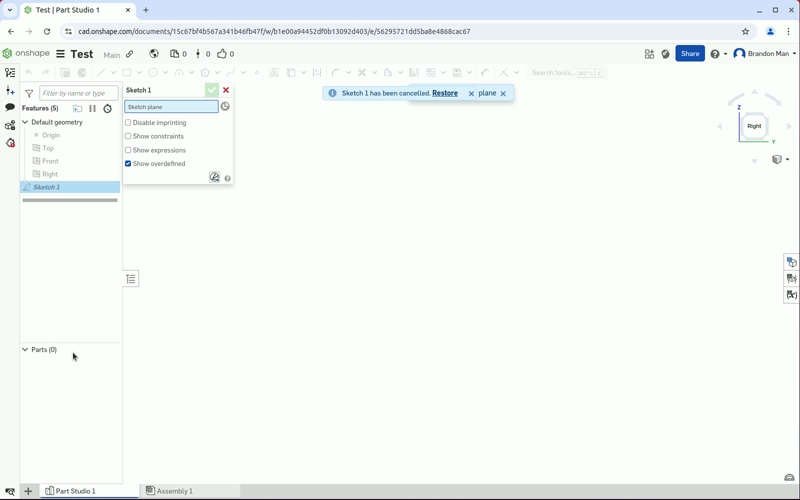
mouse_move(73, 176)
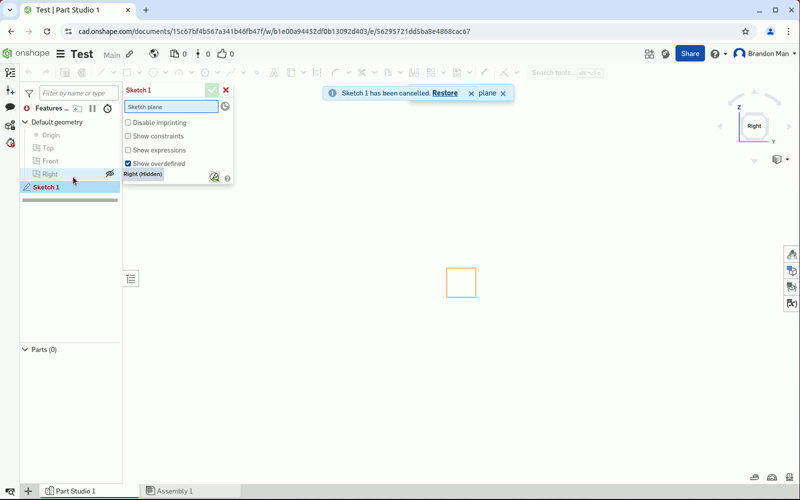
click(73, 176)
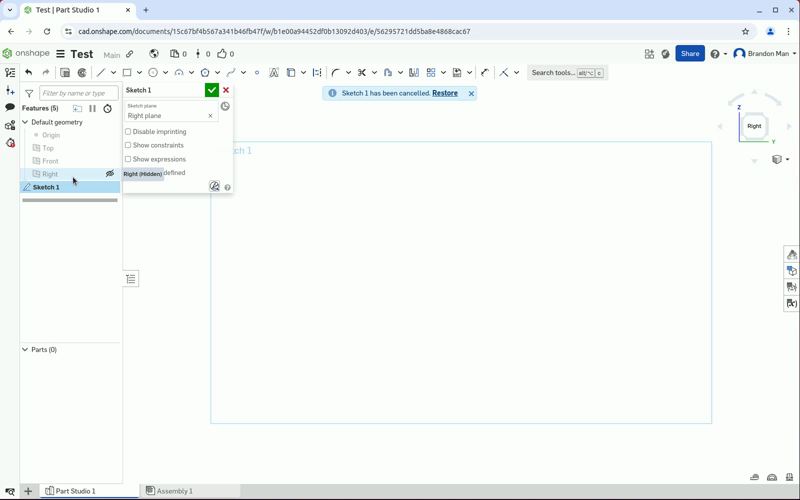
mouse_move(73, 352)
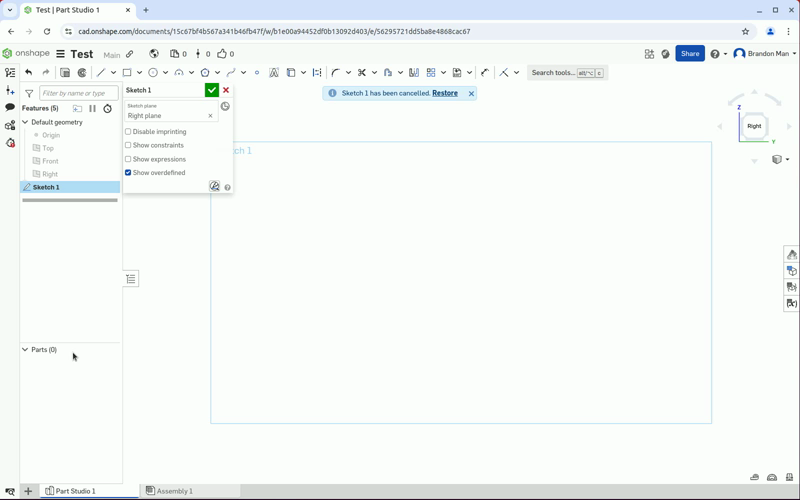
key(y)
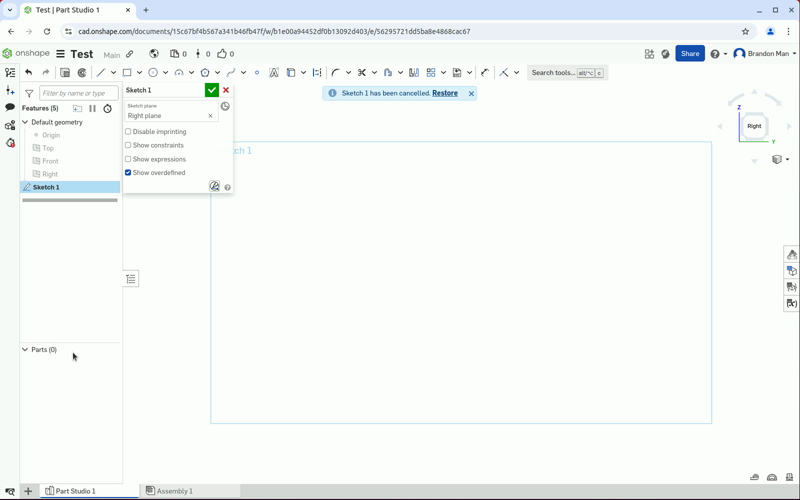
key(c)
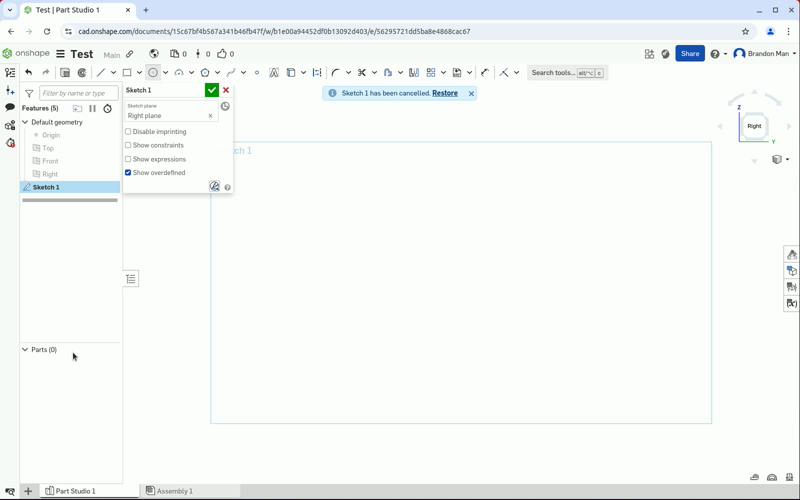
key_down(shift)
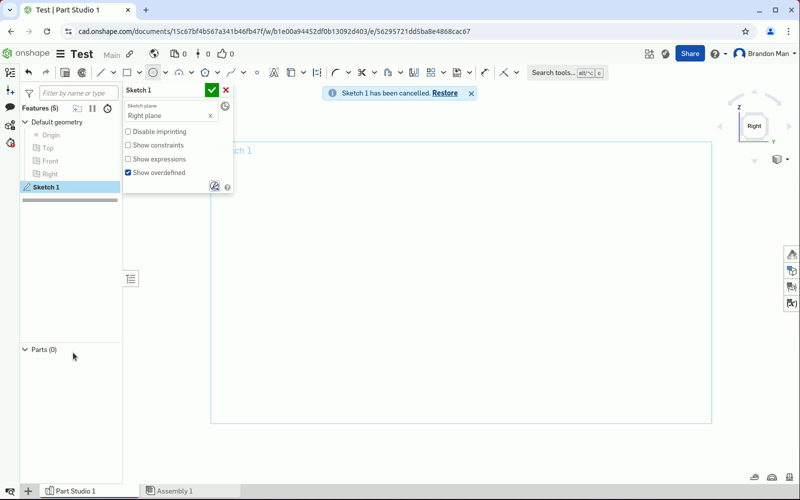
mouse_move(414, 219)
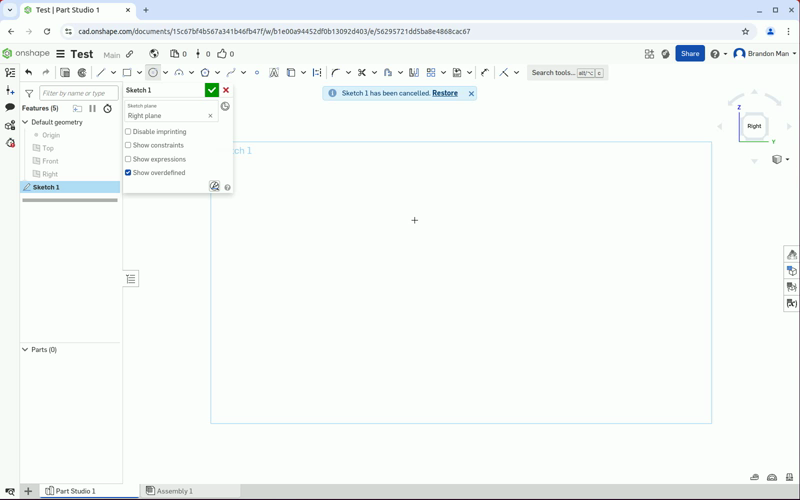
click(414, 219)
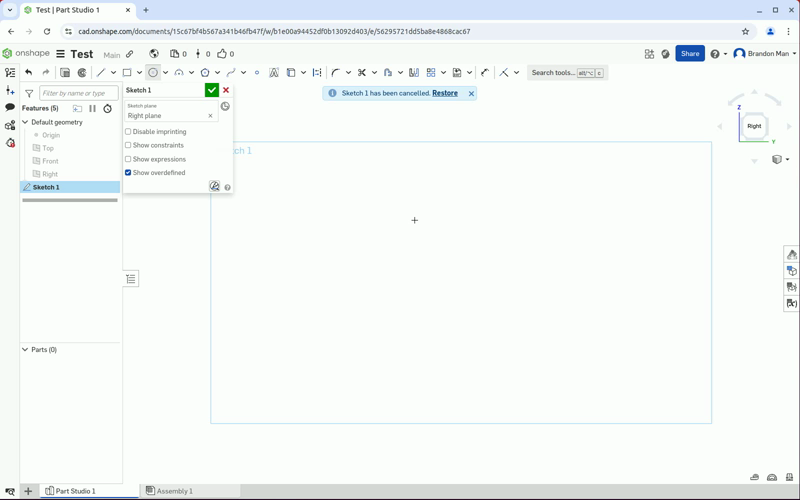
key_up(shift)
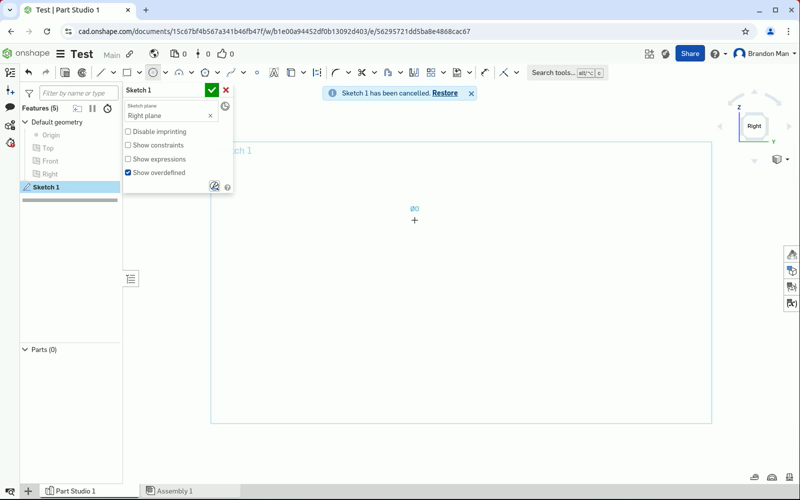
mouse_move(432, 219)
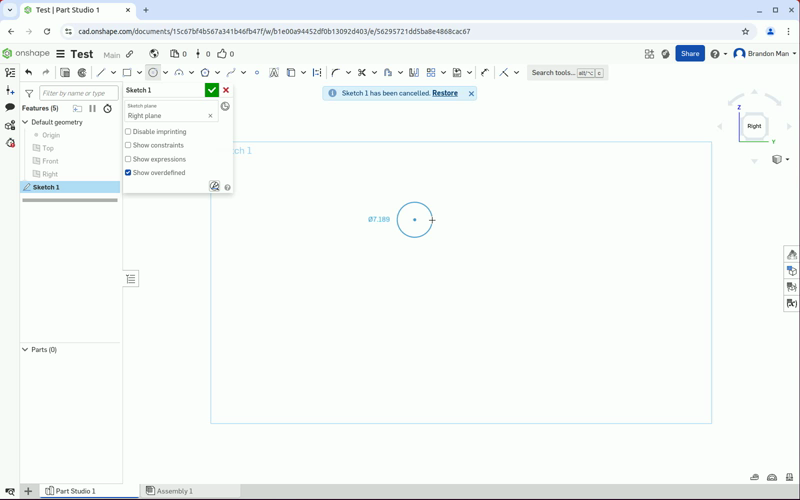
click(432, 219)
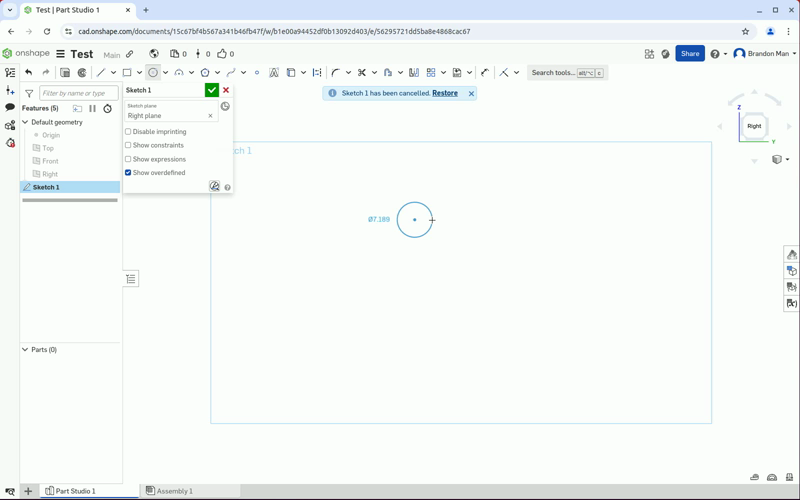
key(esc)
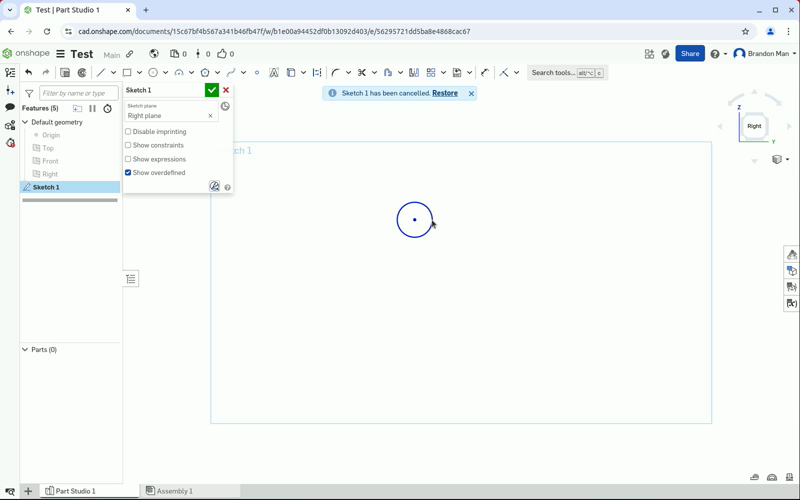
mouse_move(410, 227)
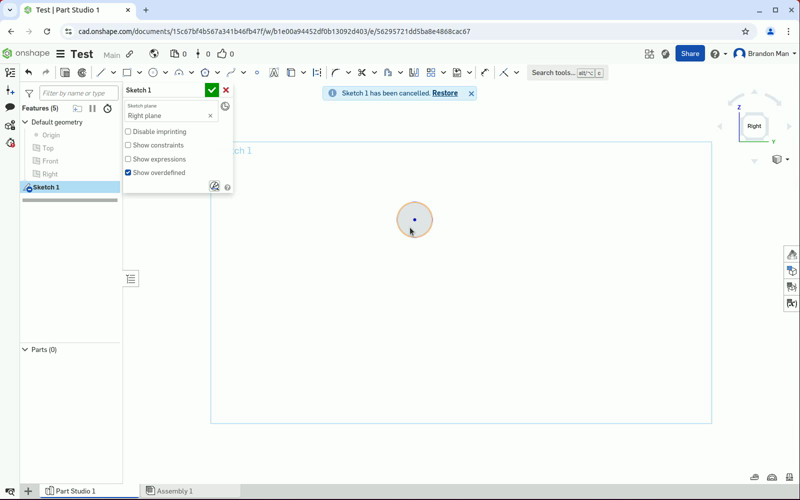
scroll(6)
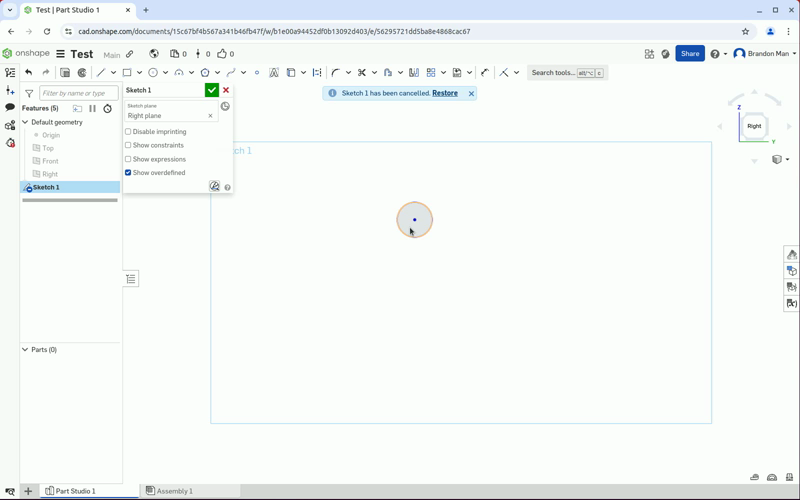
scroll(6)
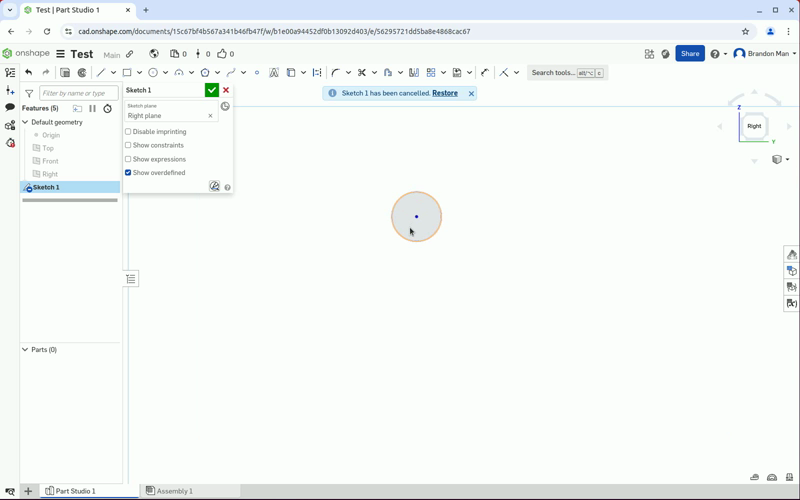
scroll(6)
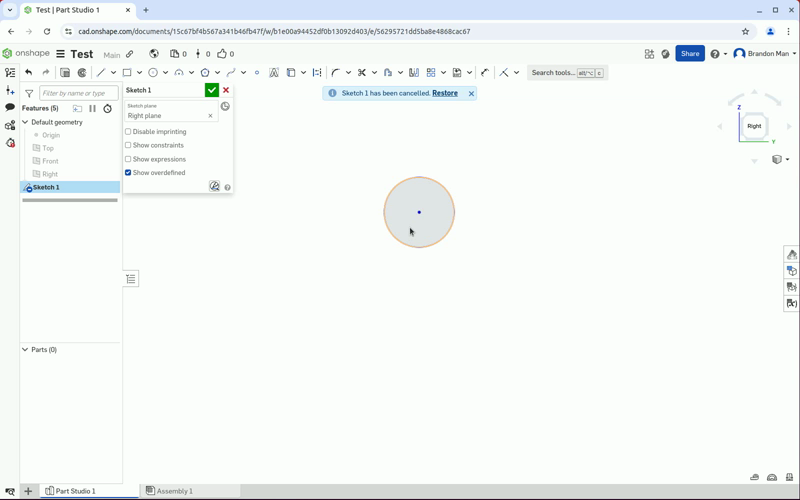
scroll(6)
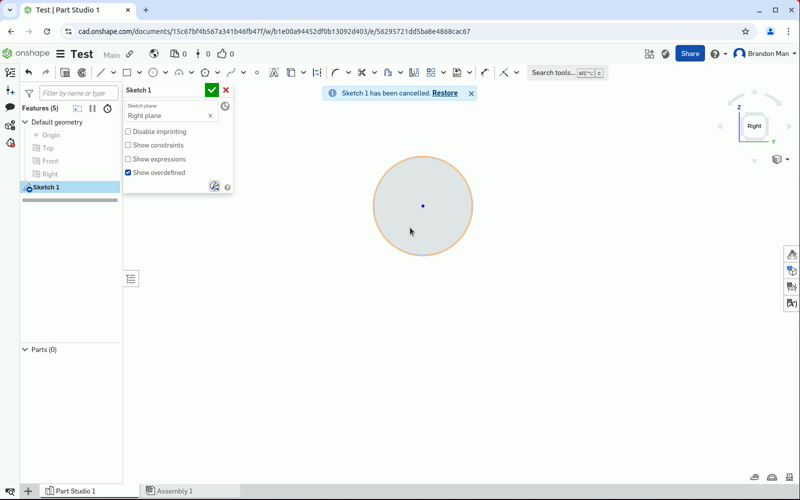
scroll(6)
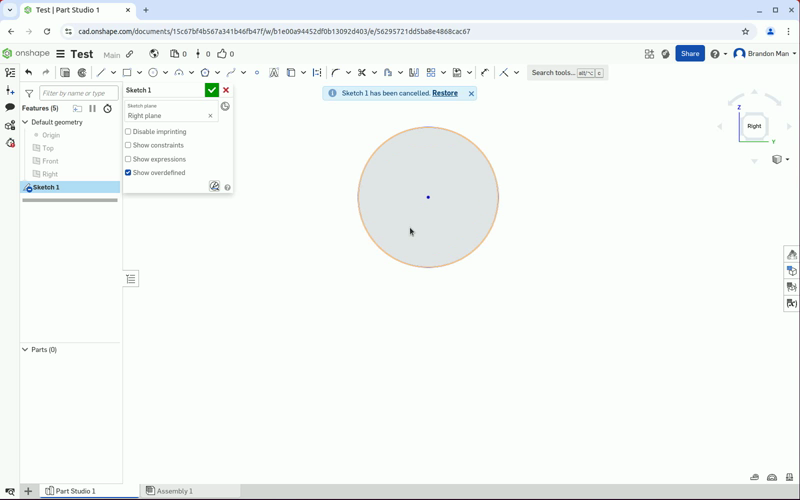
scroll(6)
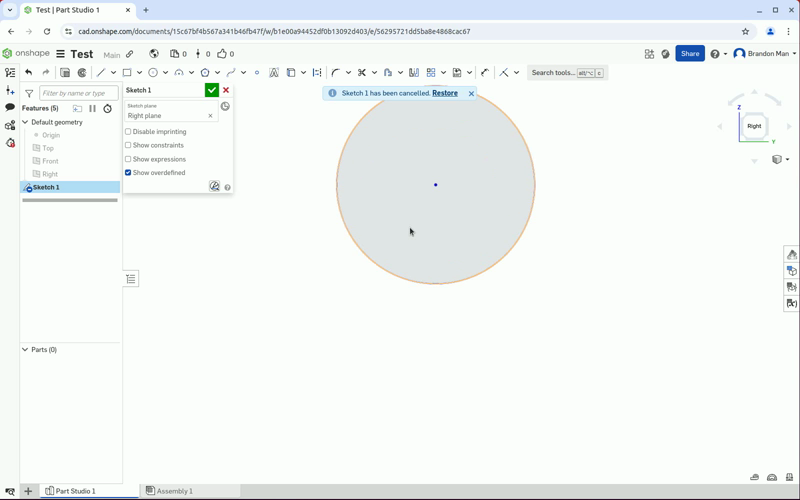
scroll(6)
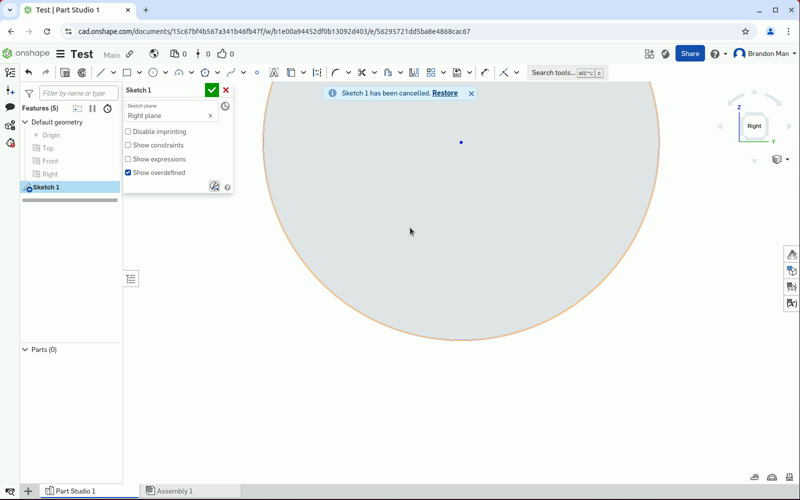
click(410, 227)
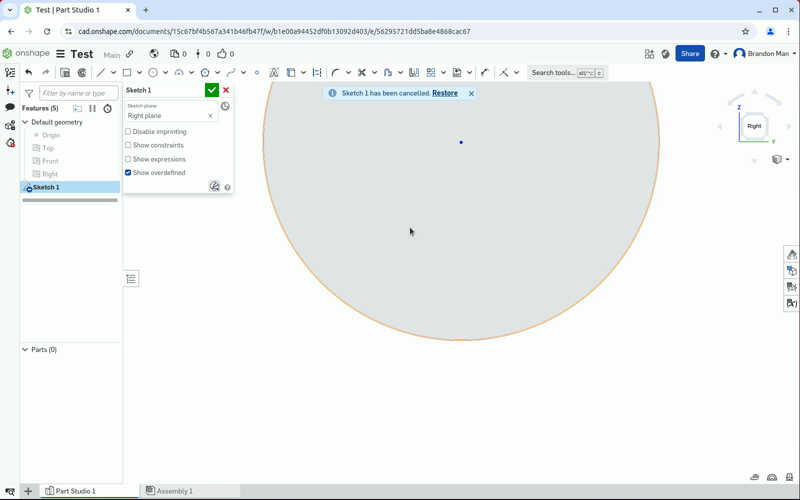
scroll(-6)
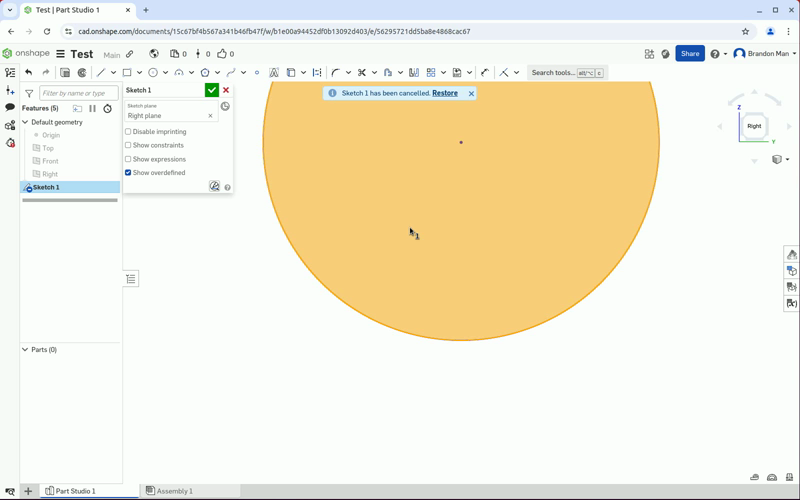
scroll(-6)
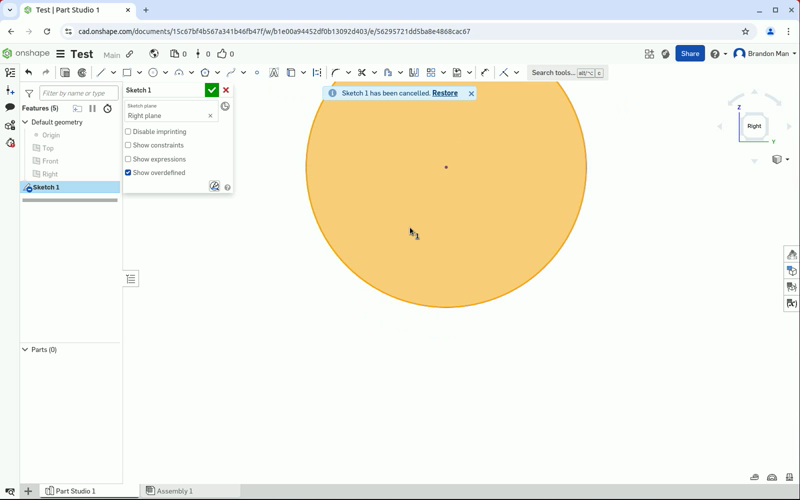
scroll(-6)
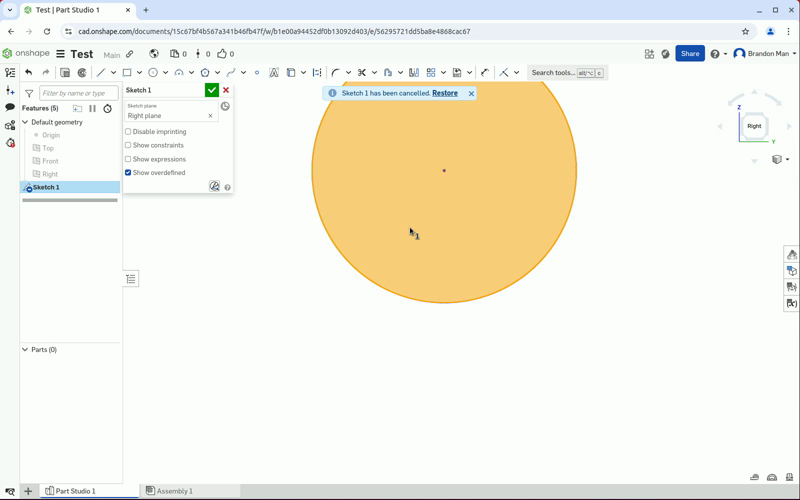
scroll(-6)
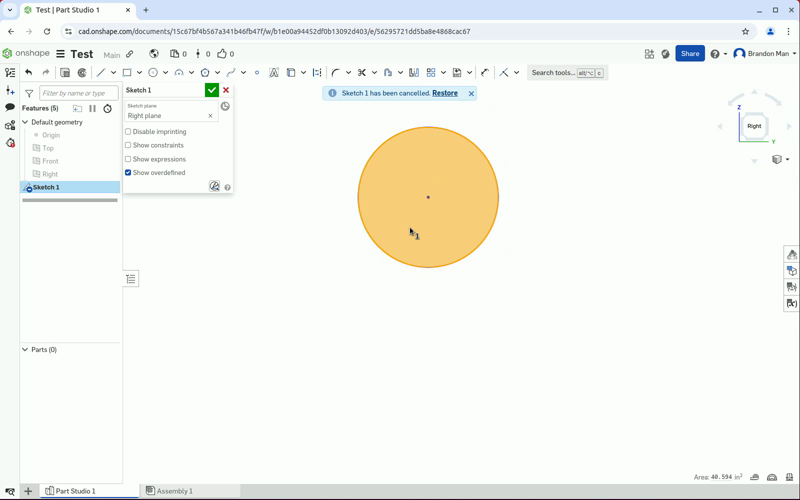
scroll(-6)
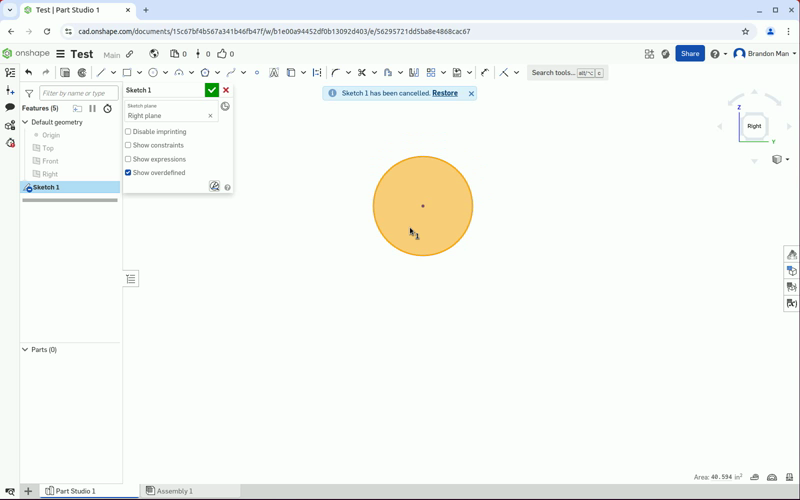
scroll(-6)
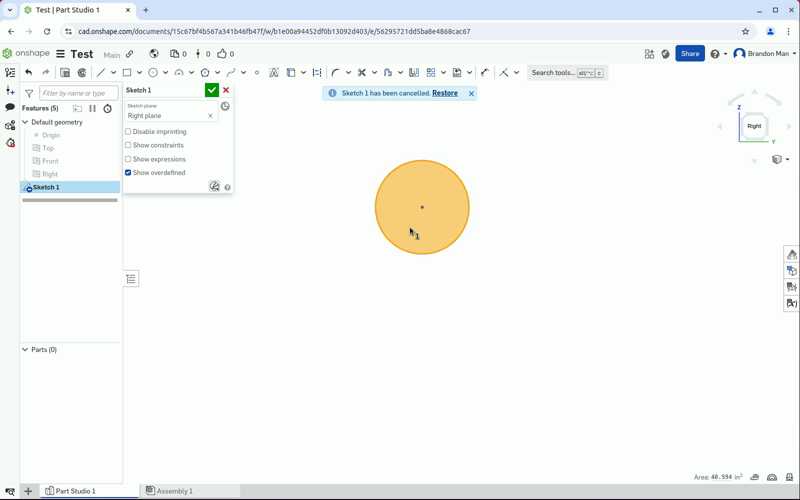
scroll(-6)
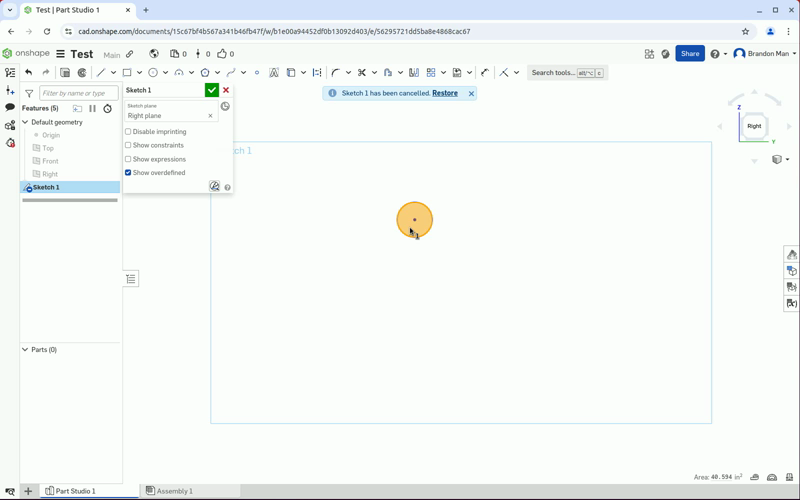
mouse_move(73, 352)
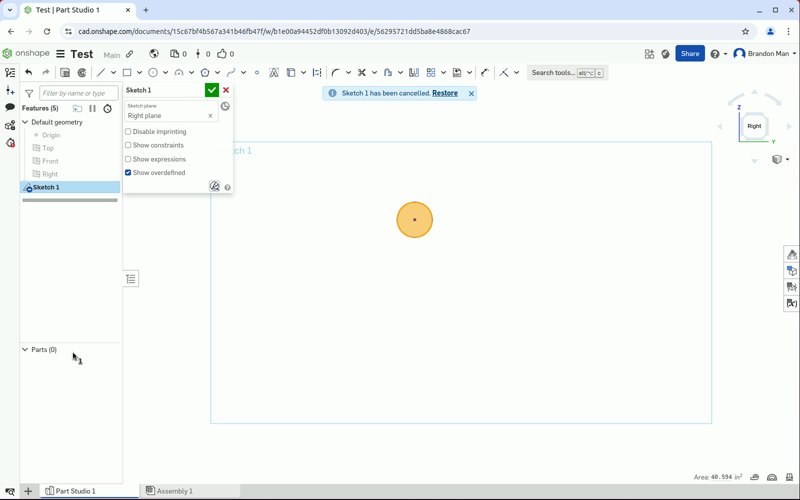
key(shift+y)
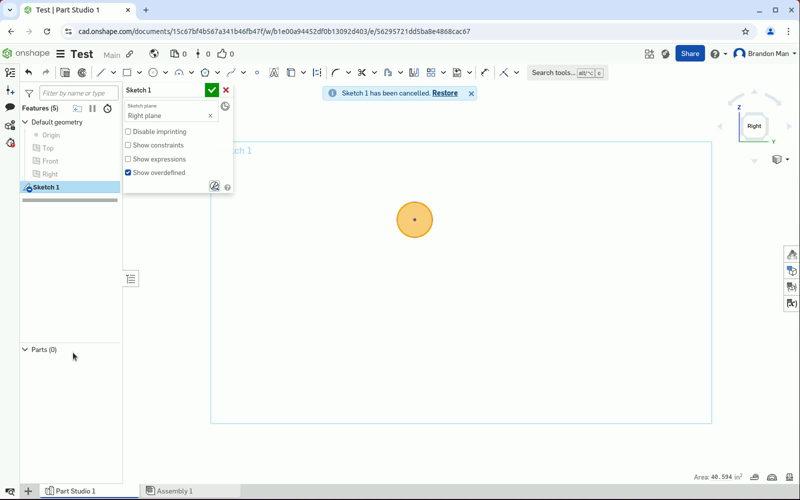
key(shift+e)
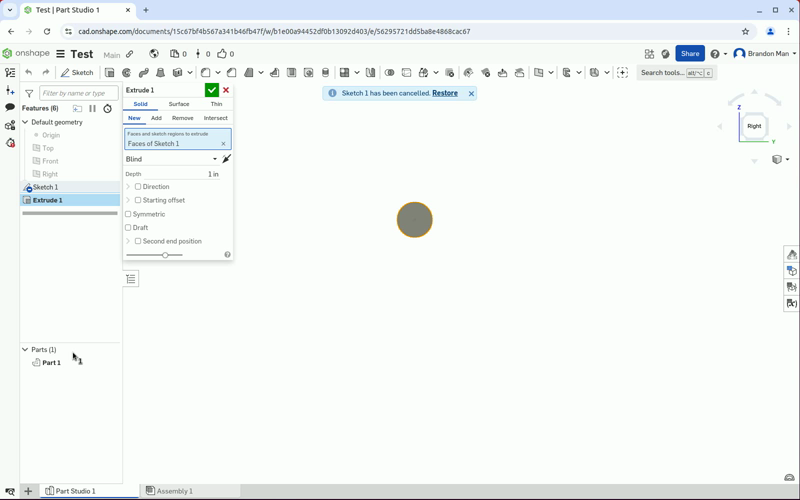
mouse_move(143, 106)
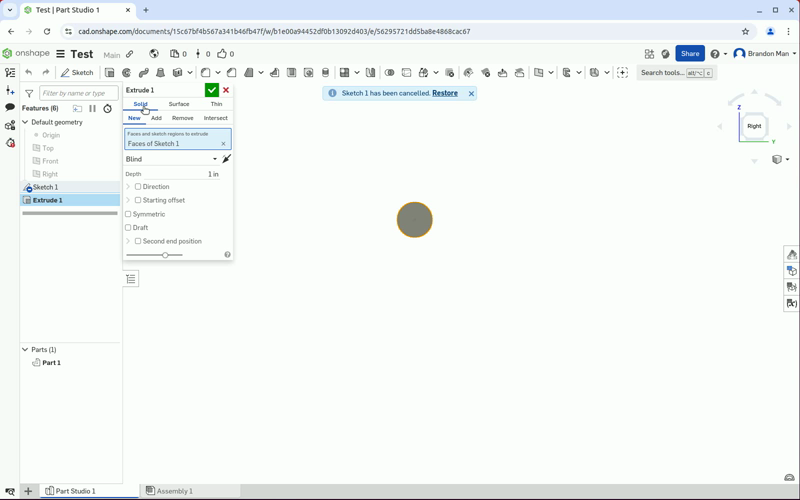
click(143, 106)
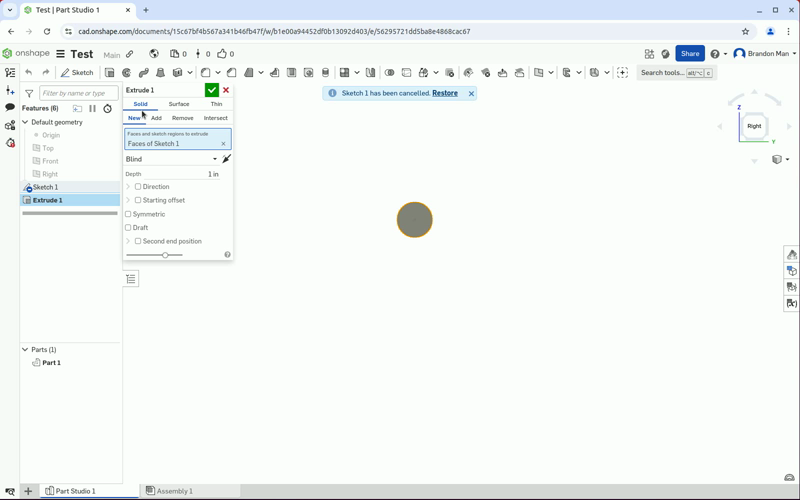
mouse_move(137, 120)
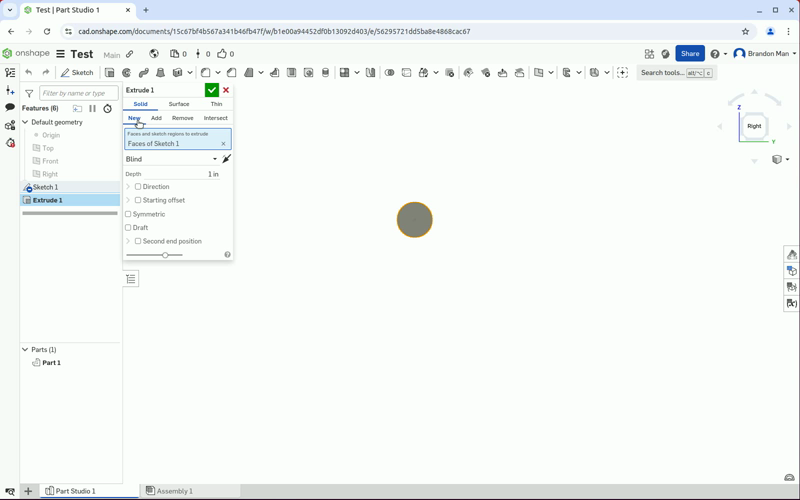
click(137, 120)
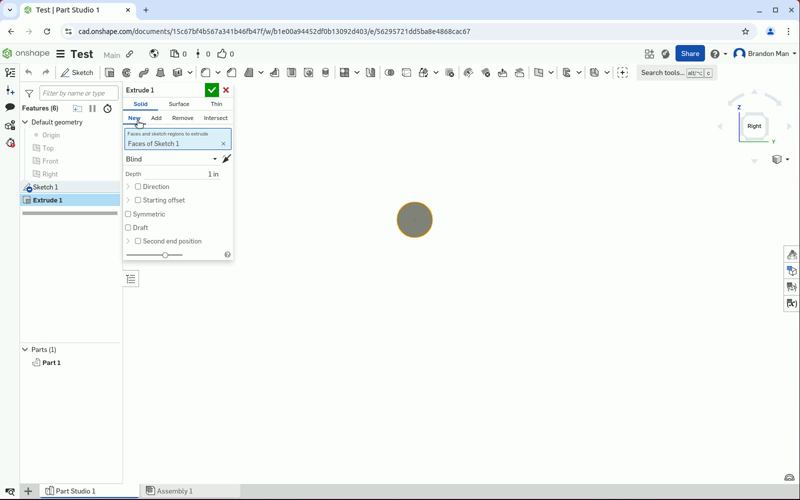
key(tab, 4)
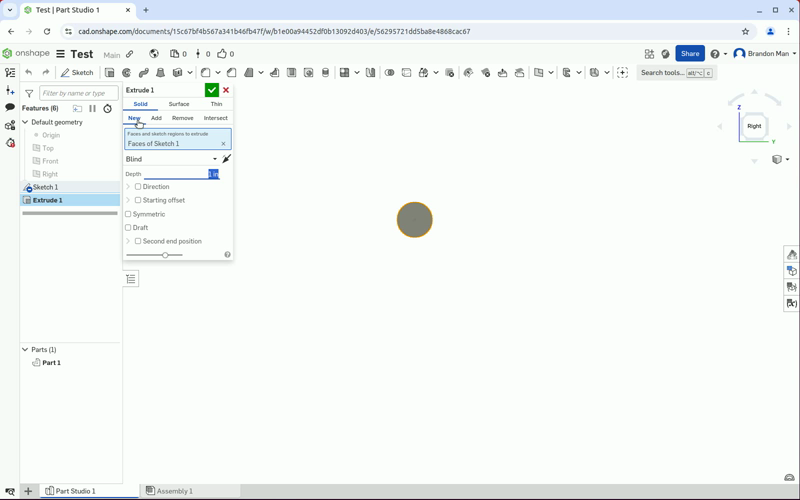
text(1.926)
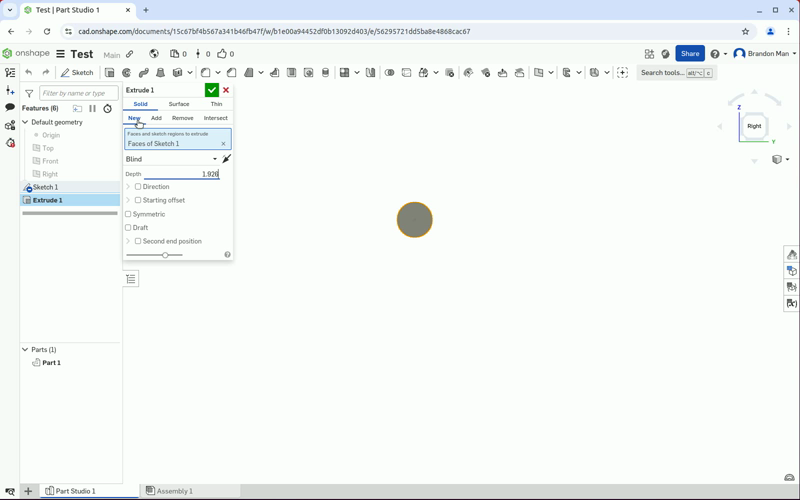
key(enter)
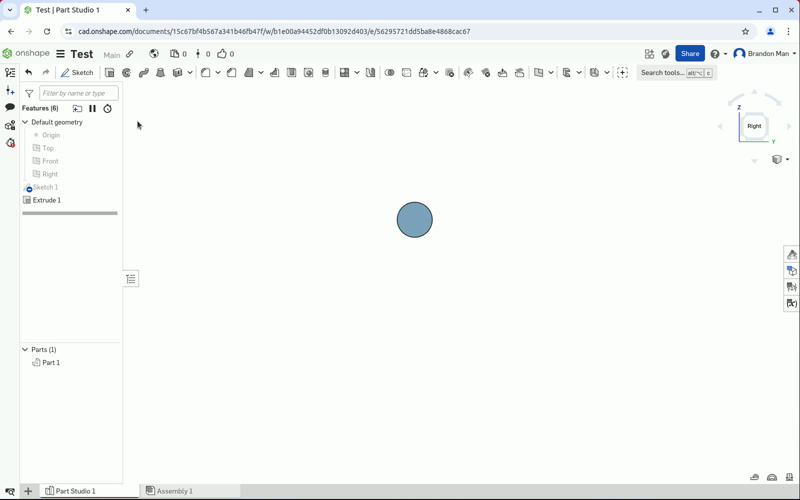
key(shift+h)
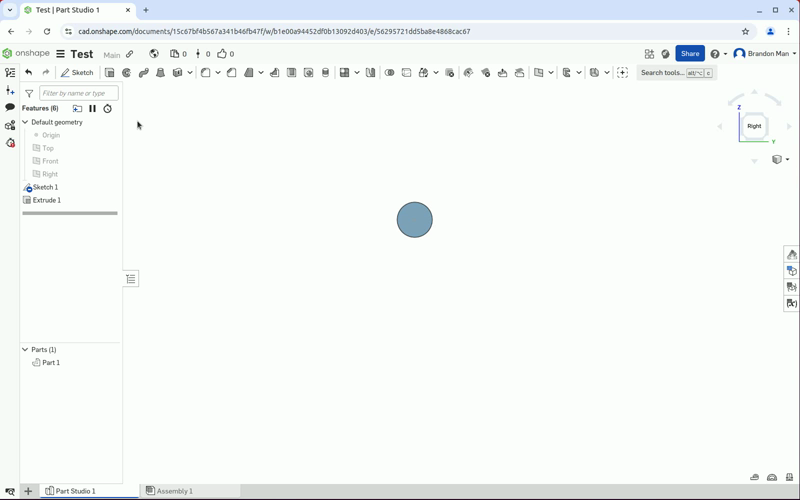
key(shift+h)
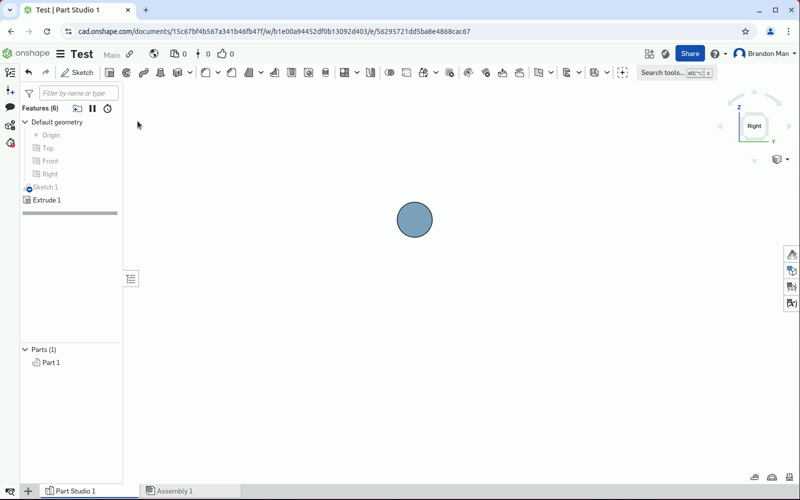
mouse_move(73, 189)
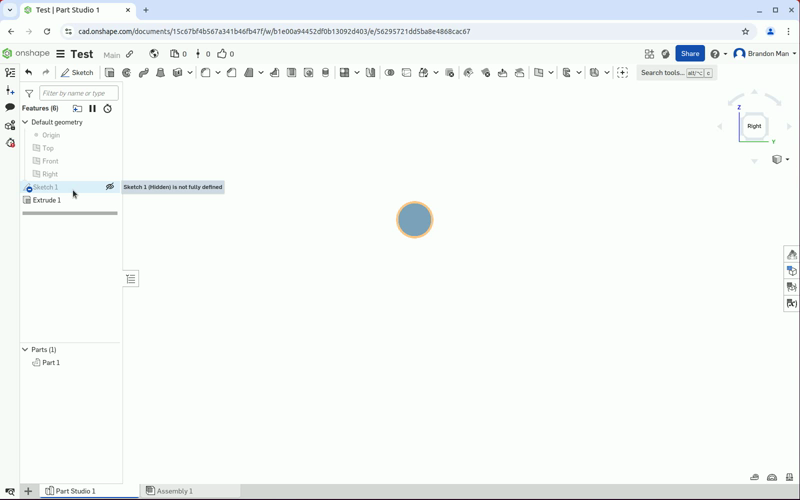
click(73, 189)
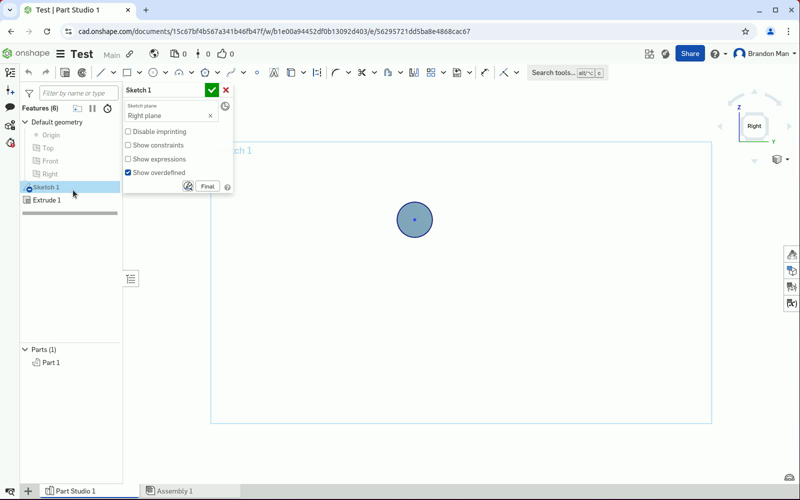
mouse_move(229, 92)
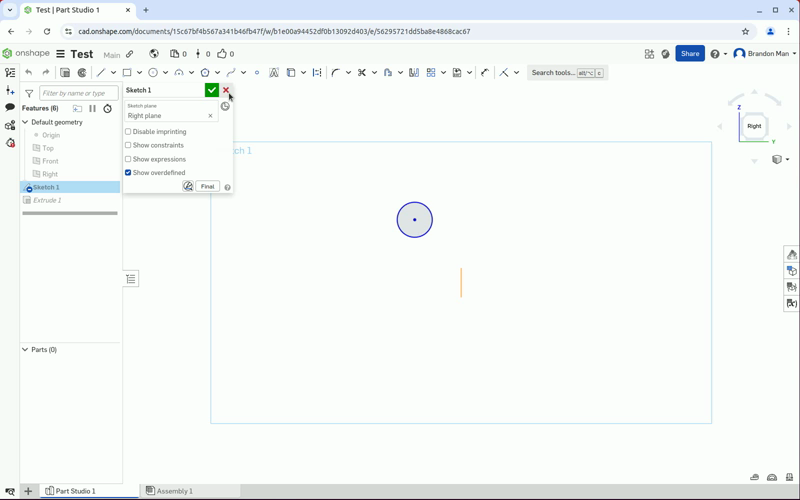
click(229, 92)
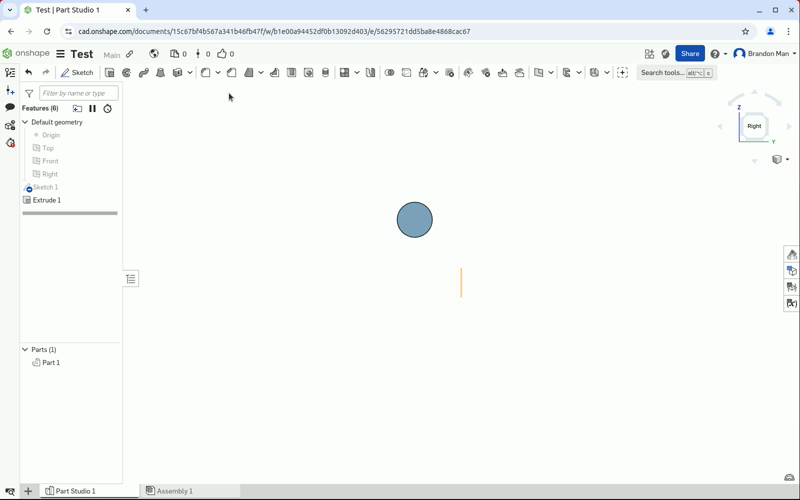
mouse_move(541, 75)
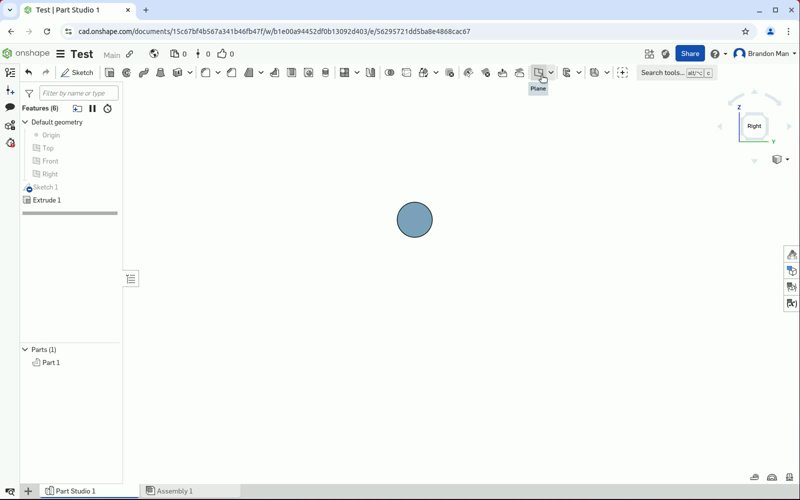
click(541, 75)
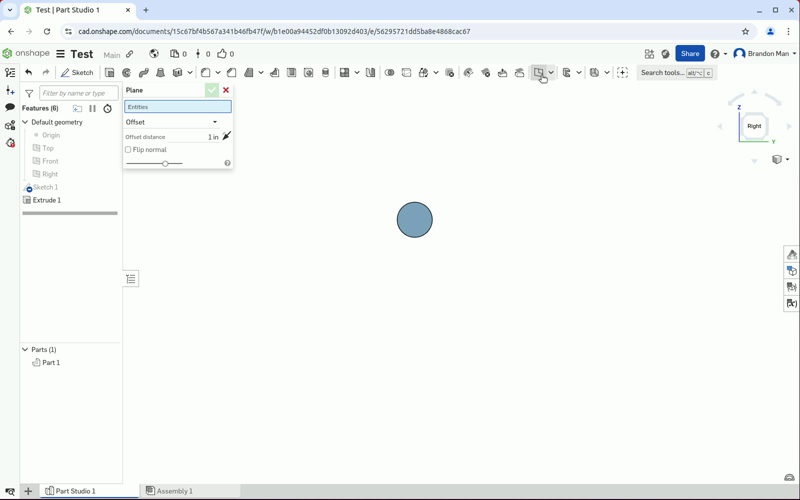
mouse_move(73, 176)
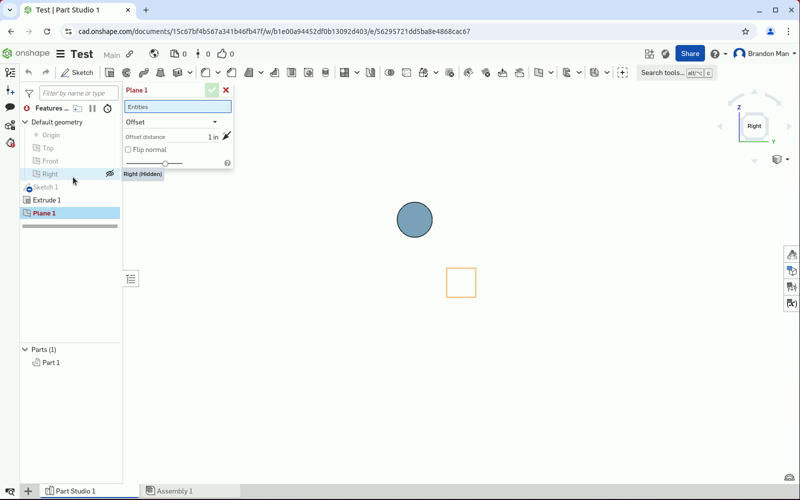
click(73, 176)
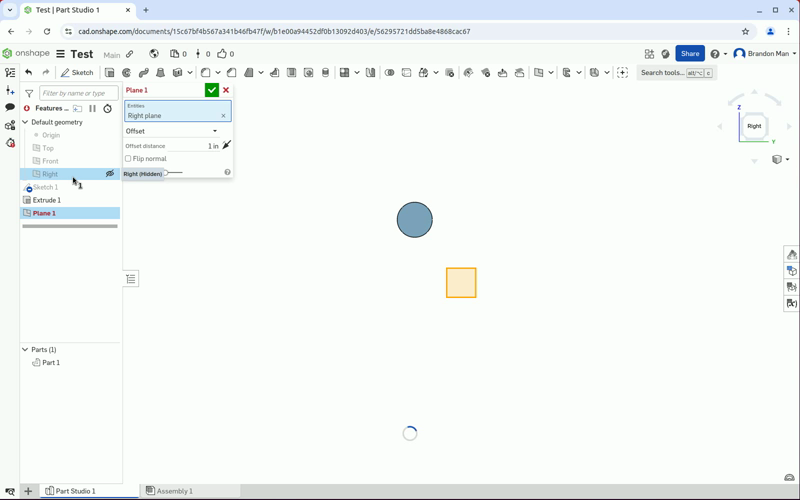
key(tab, 2)
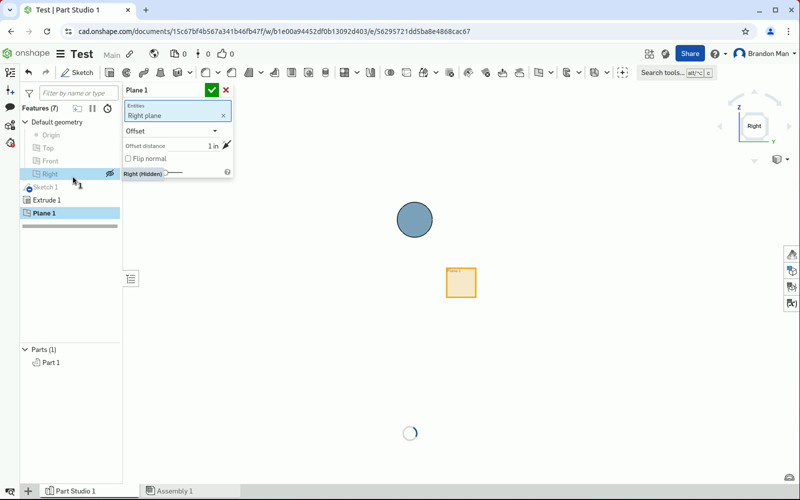
text(1.91)
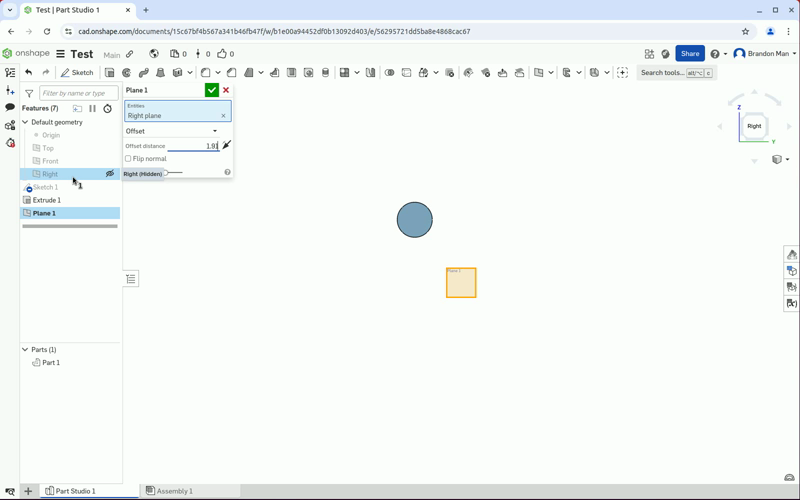
key(enter, 2)
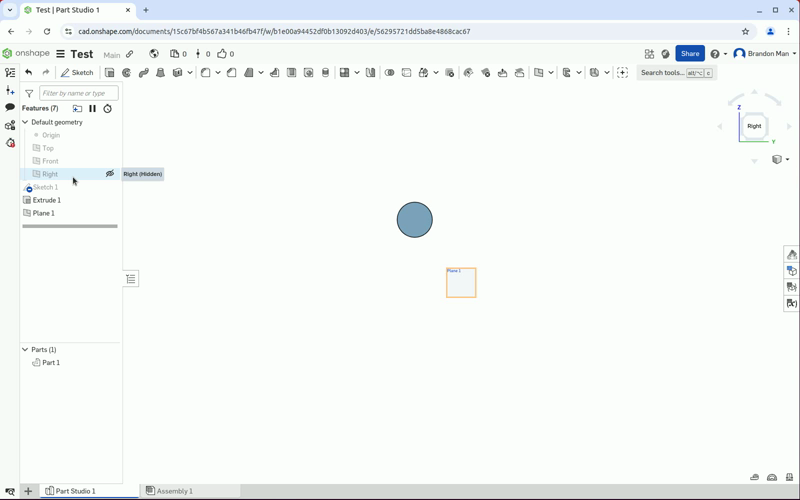
key(shift+s)
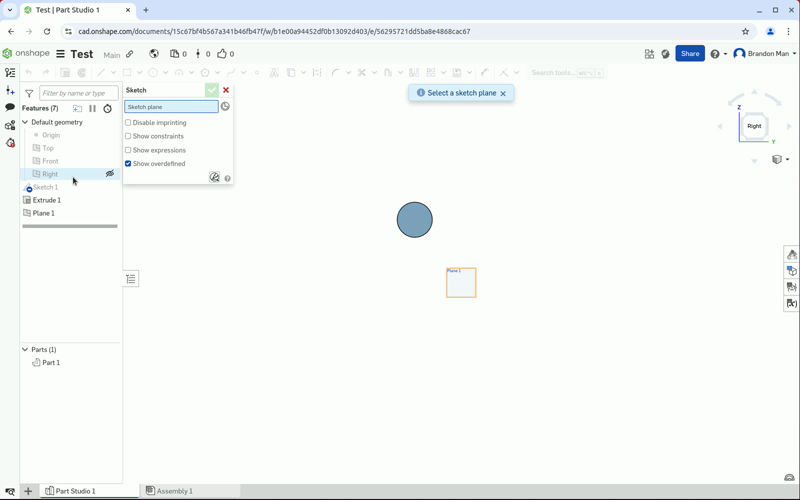
mouse_move(73, 215)
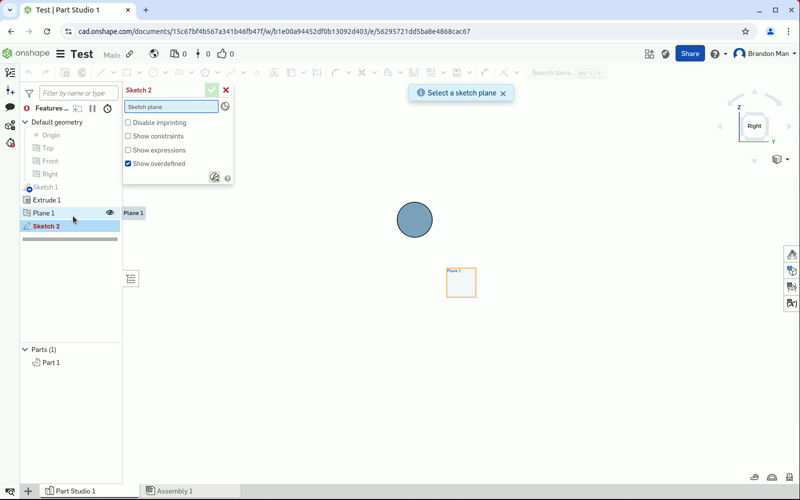
click(73, 215)
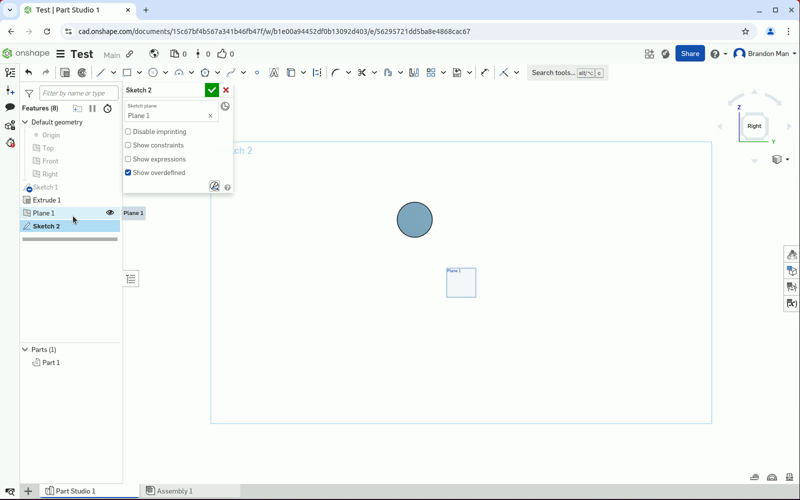
mouse_move(73, 352)
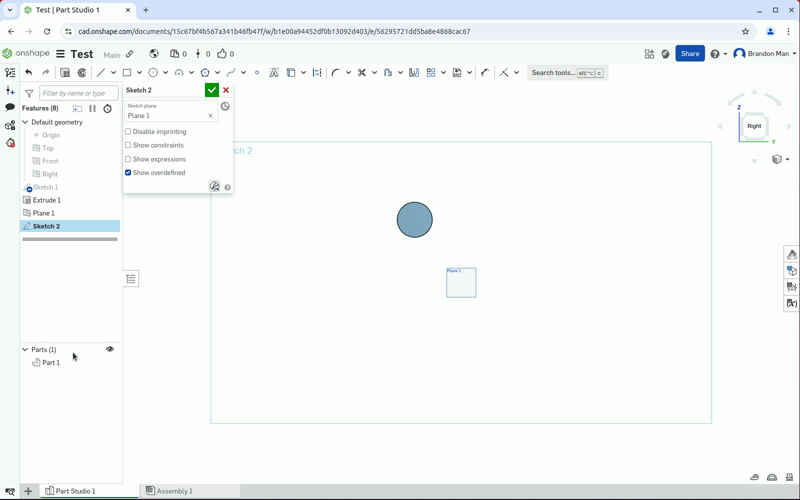
key(y)
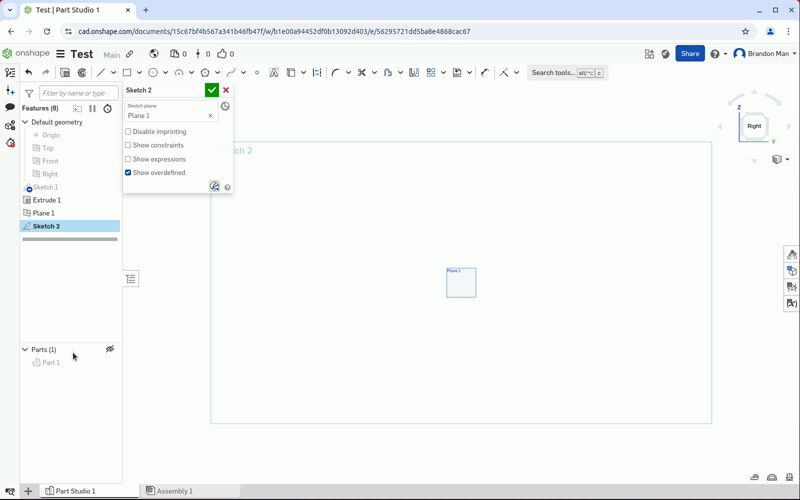
key(l)
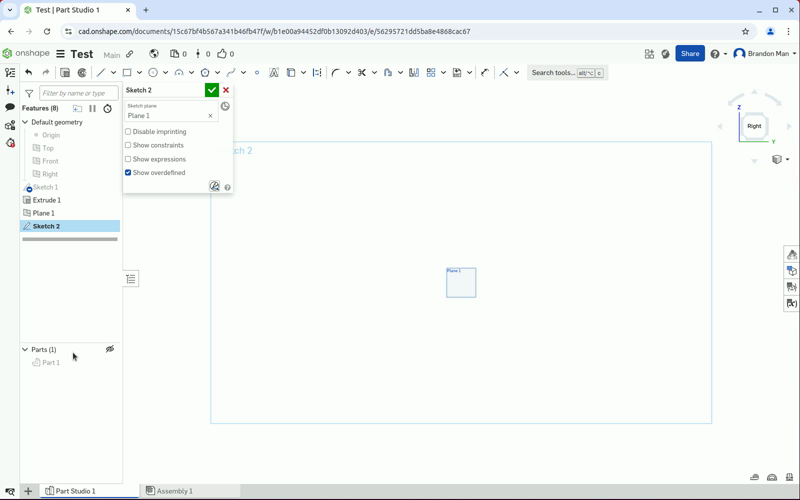
key_down(shift)
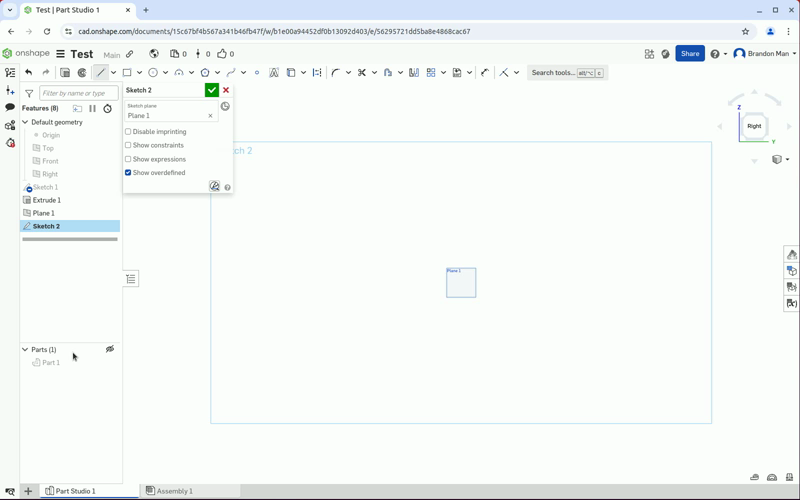
mouse_move(426, 203)
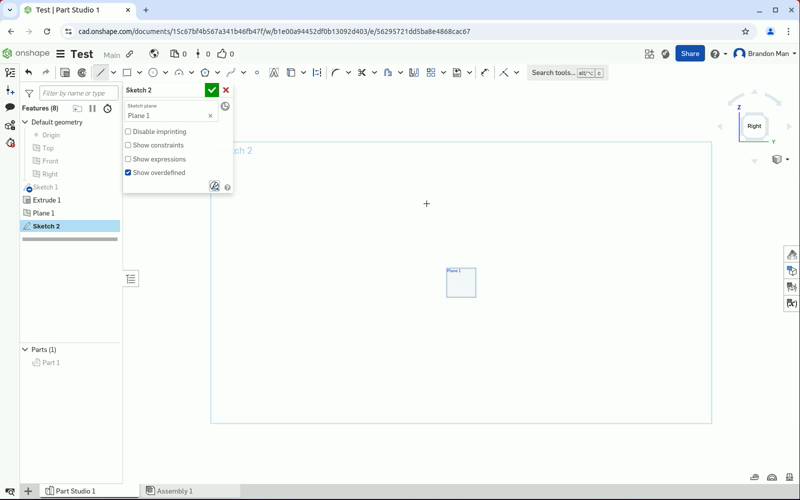
click(426, 203)
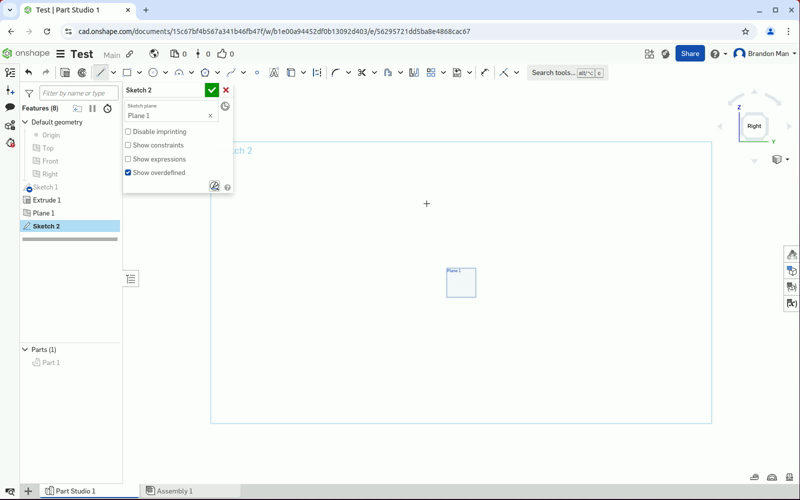
key_up(shift)
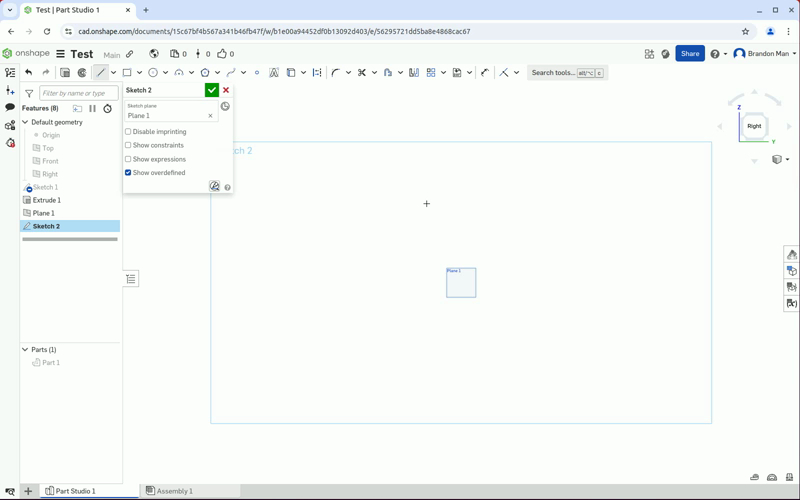
key_down(shift)
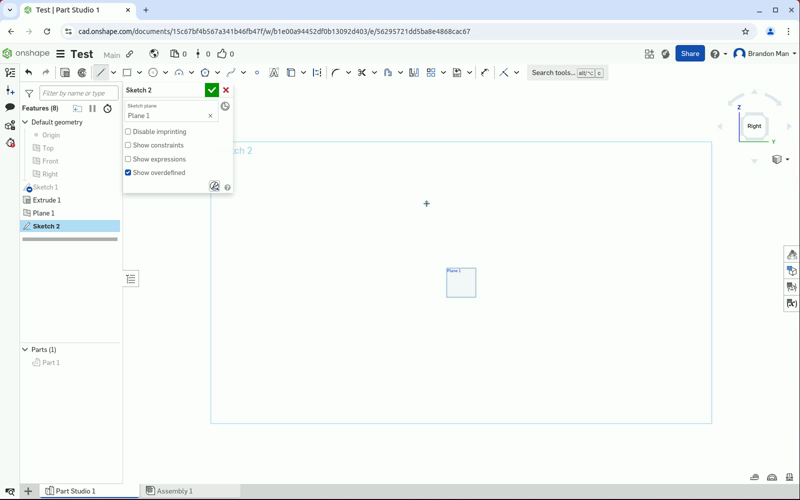
mouse_move(456, 203)
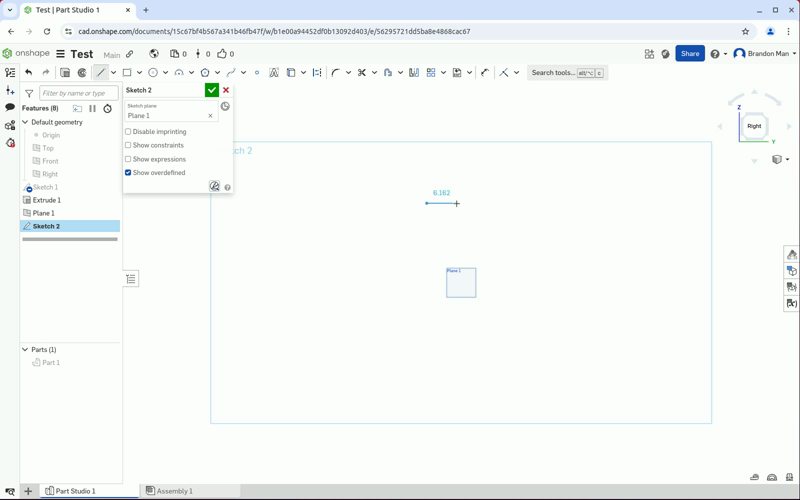
mouse_move(461, 203)
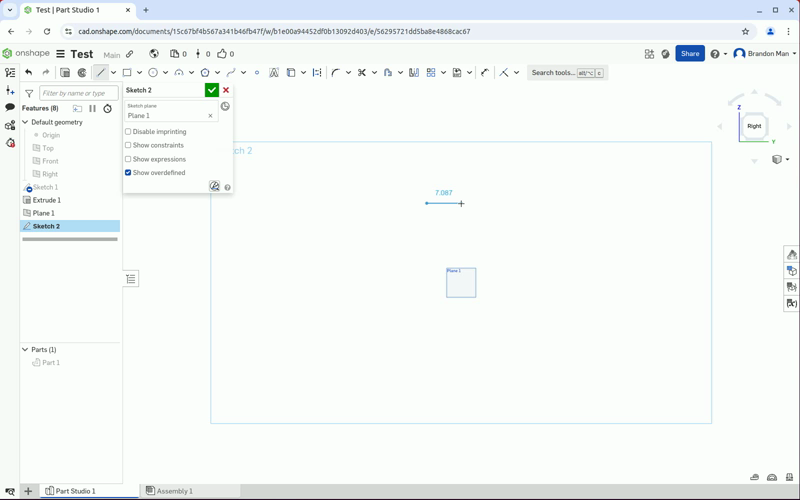
click(461, 203)
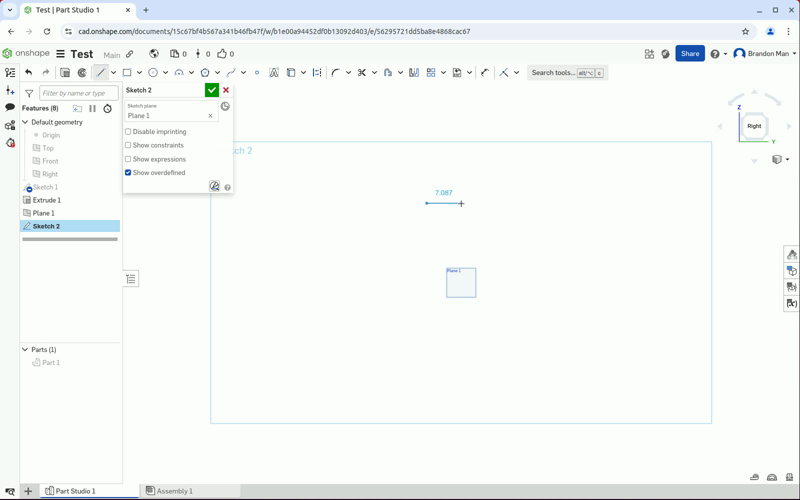
key_up(shift)
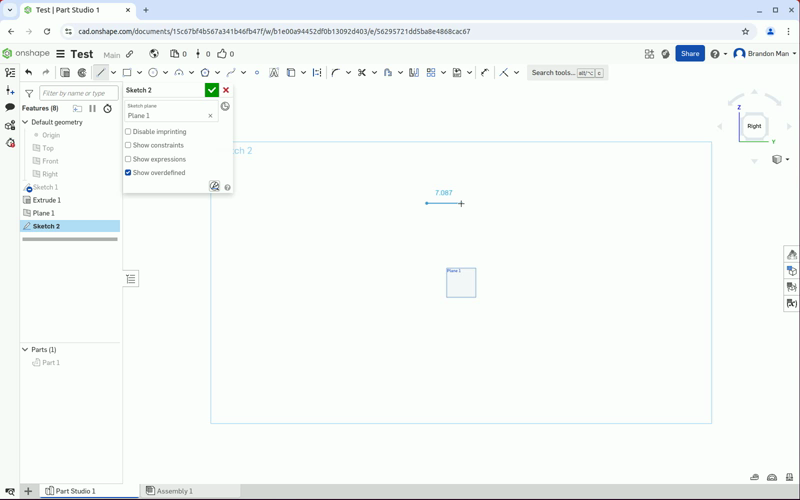
key_down(shift)
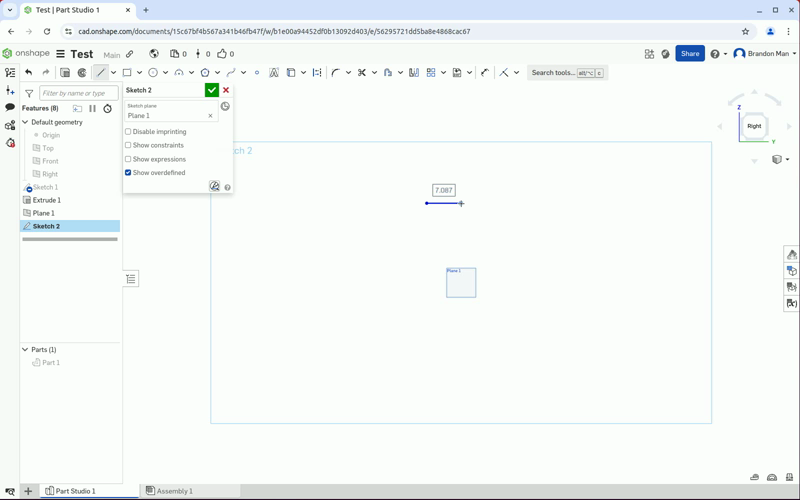
mouse_move(491, 203)
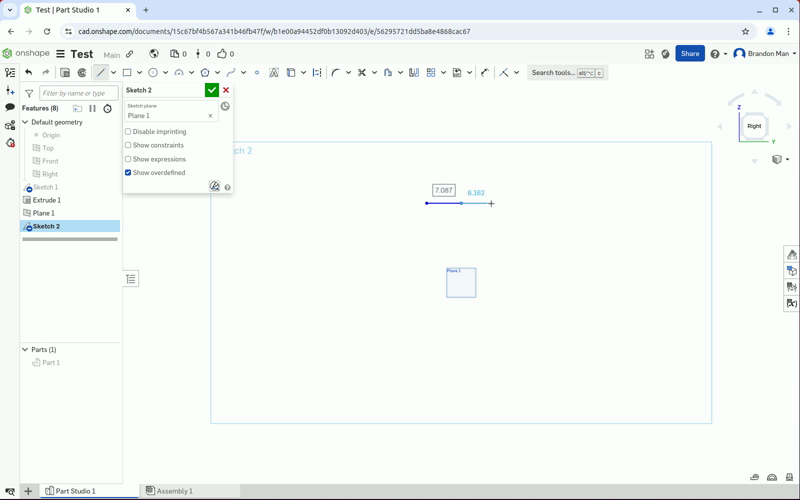
mouse_move(461, 204)
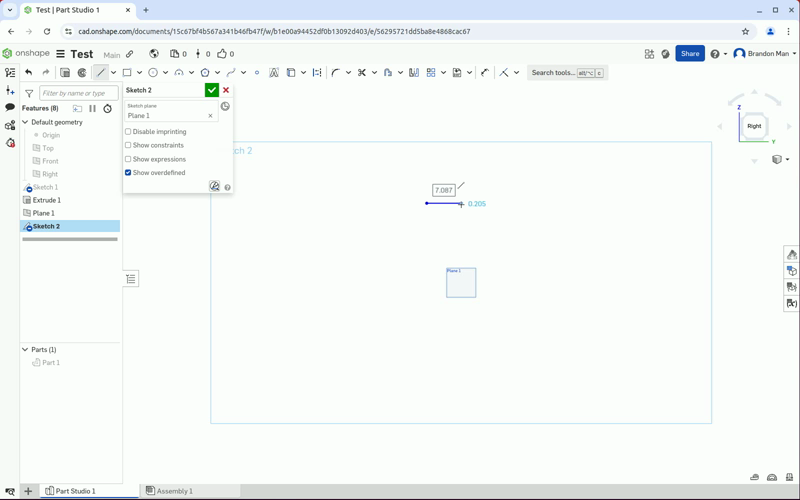
scroll(6)
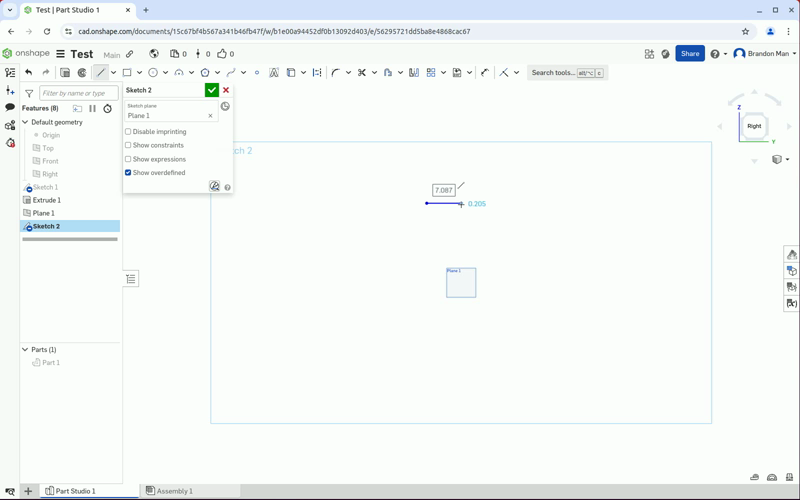
scroll(6)
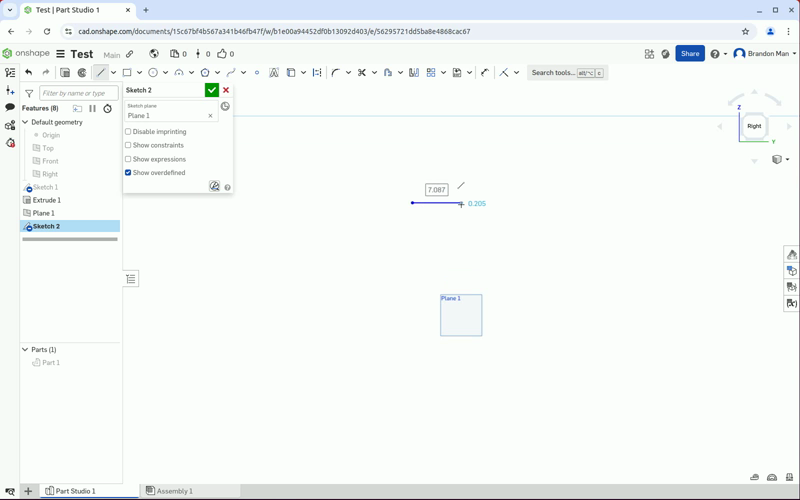
scroll(6)
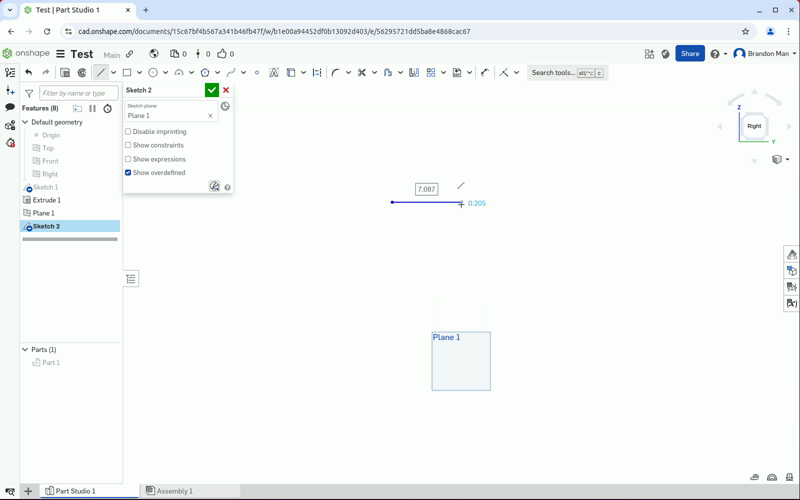
scroll(6)
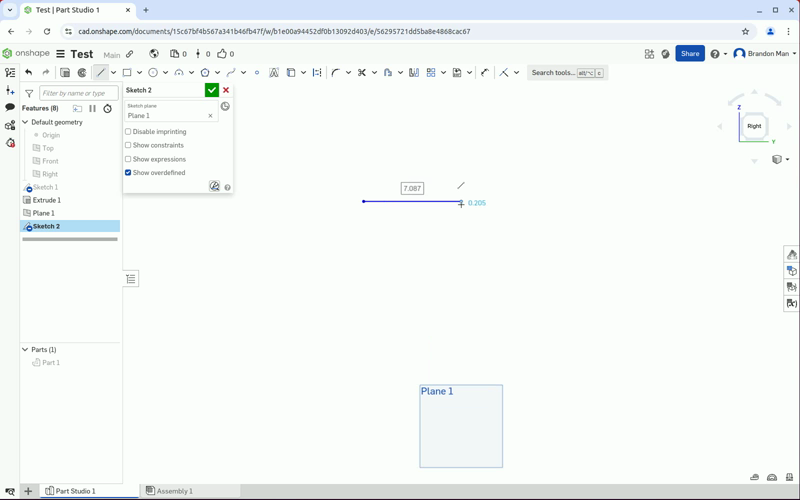
scroll(6)
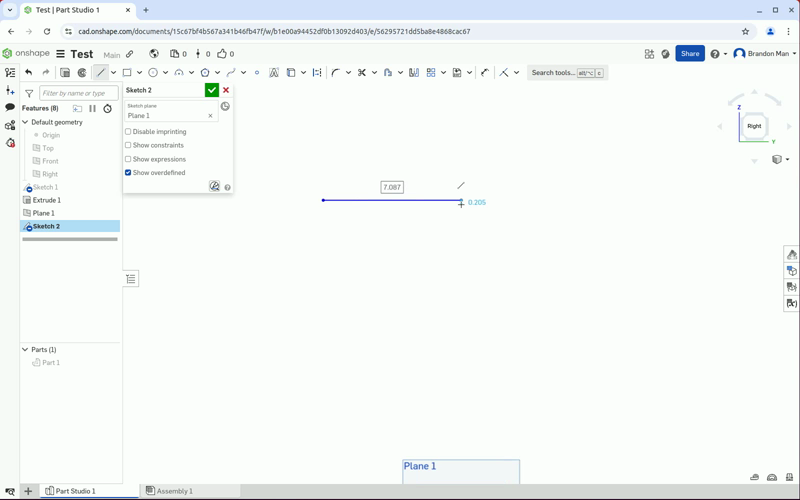
scroll(6)
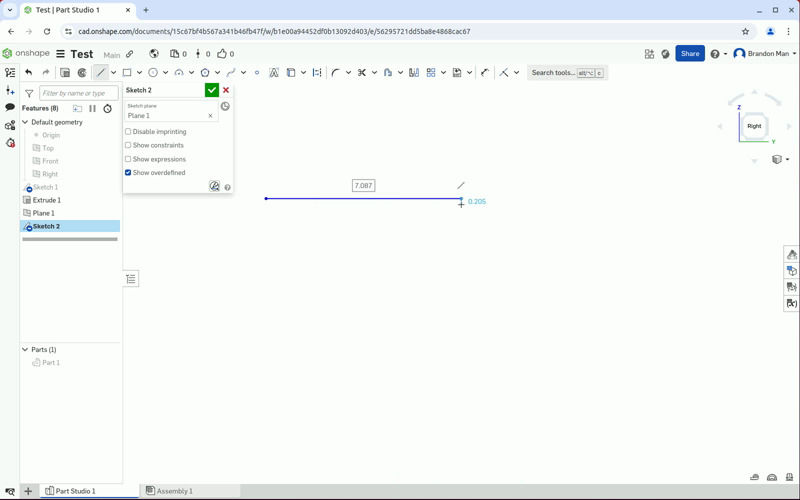
scroll(6)
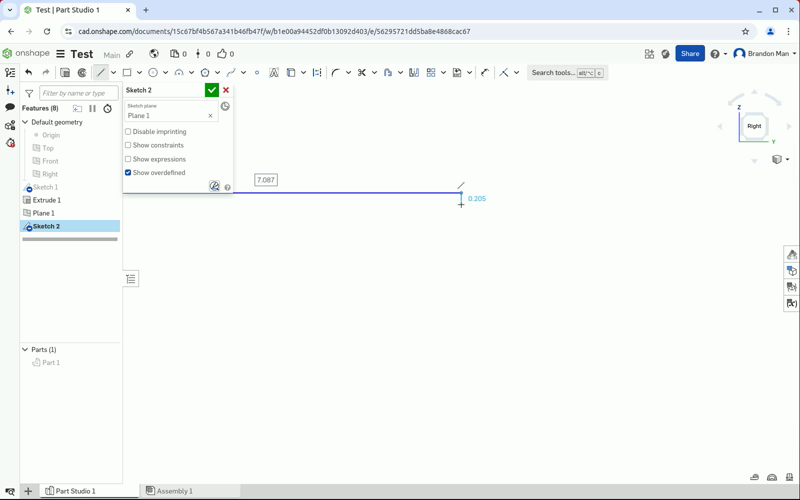
click(461, 204)
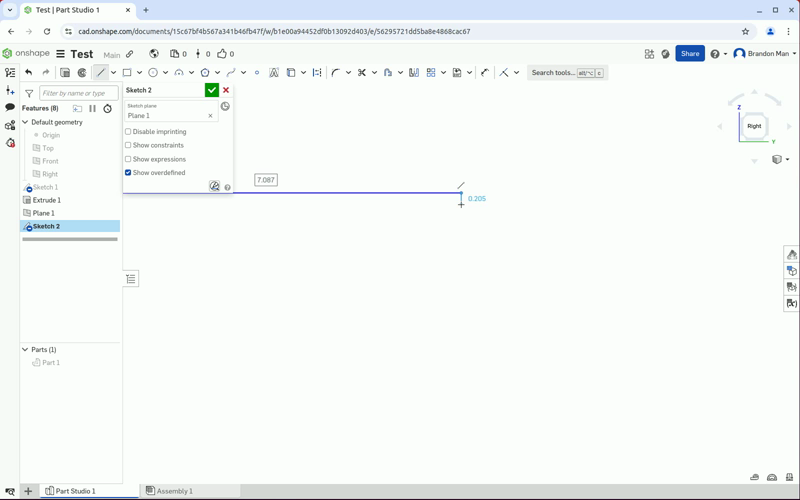
scroll(-6)
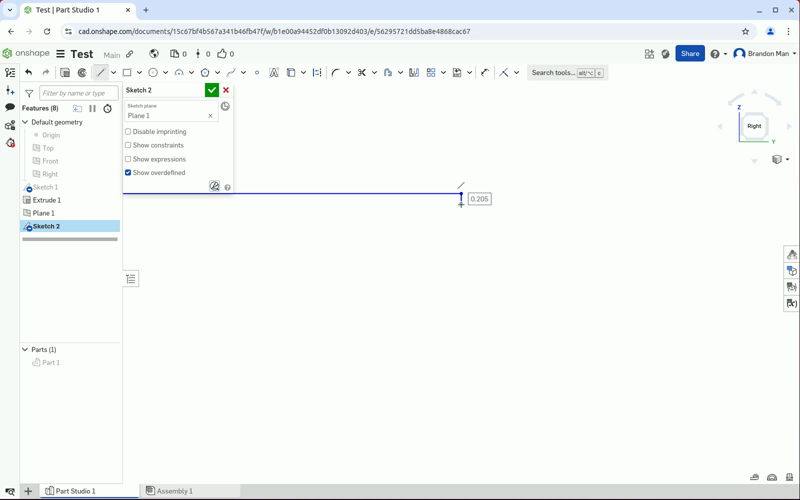
scroll(-6)
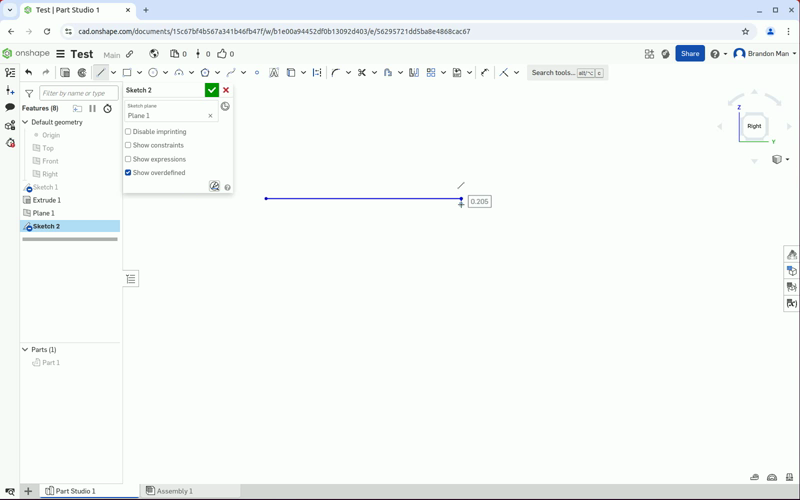
scroll(-6)
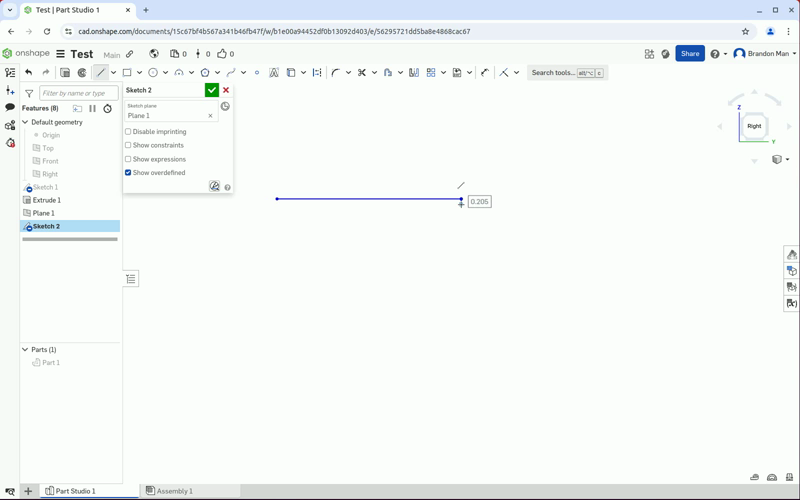
scroll(-6)
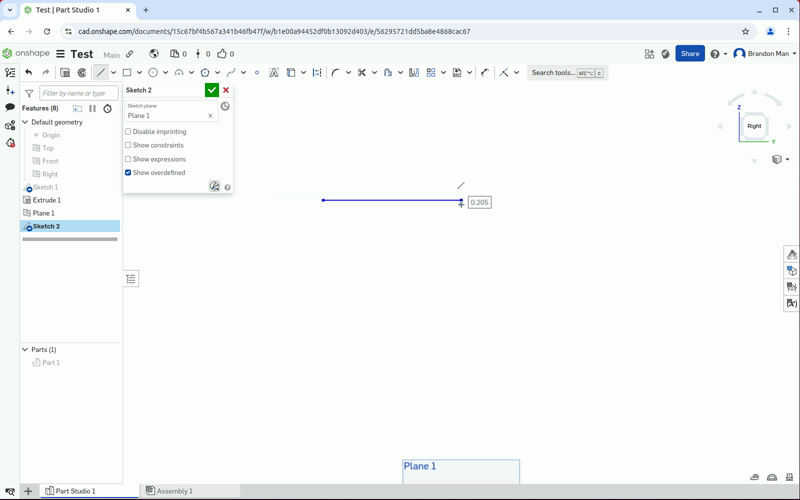
scroll(-6)
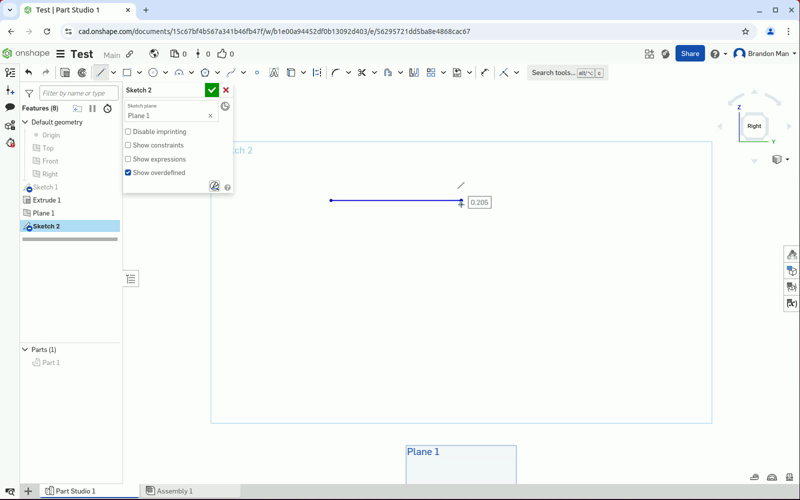
scroll(-6)
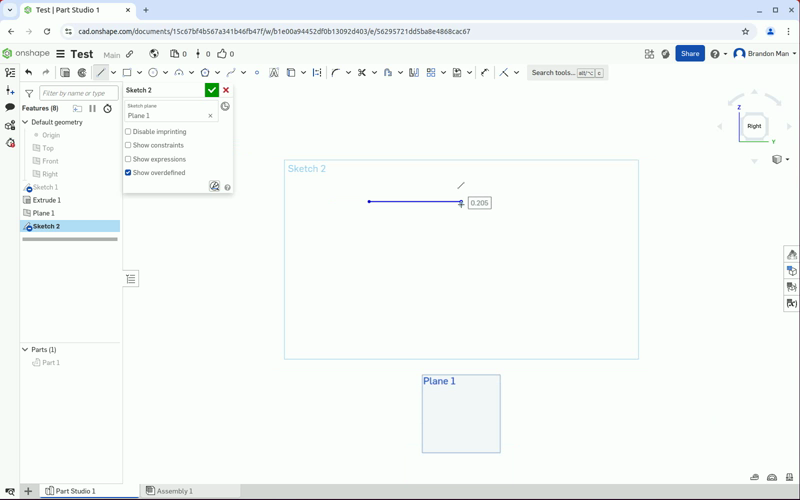
scroll(-6)
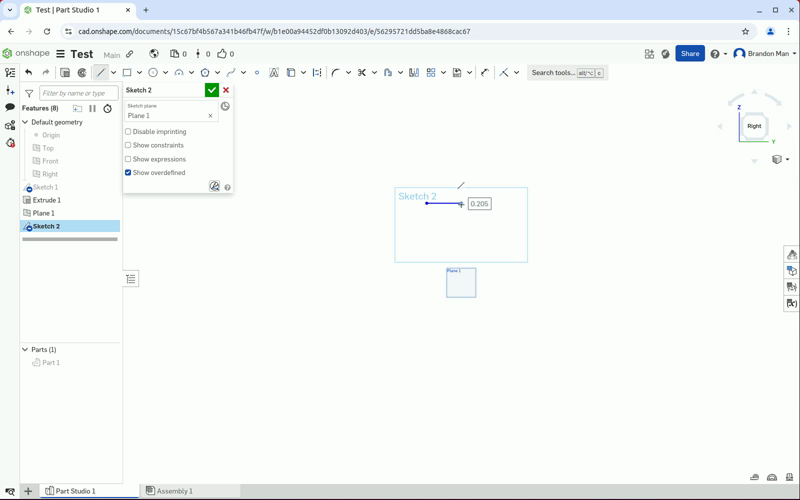
key_up(shift)
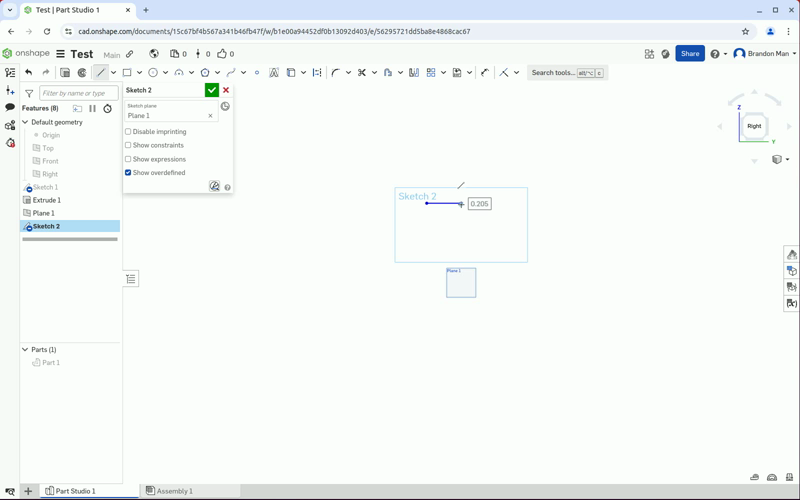
key_down(shift)
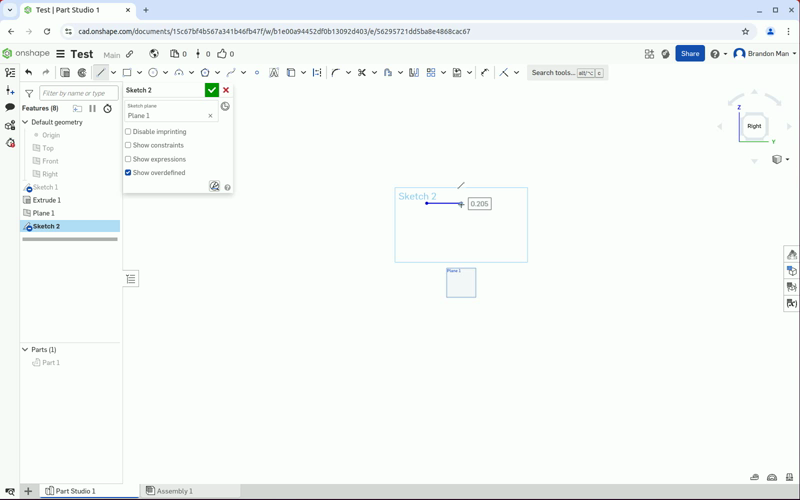
mouse_move(491, 204)
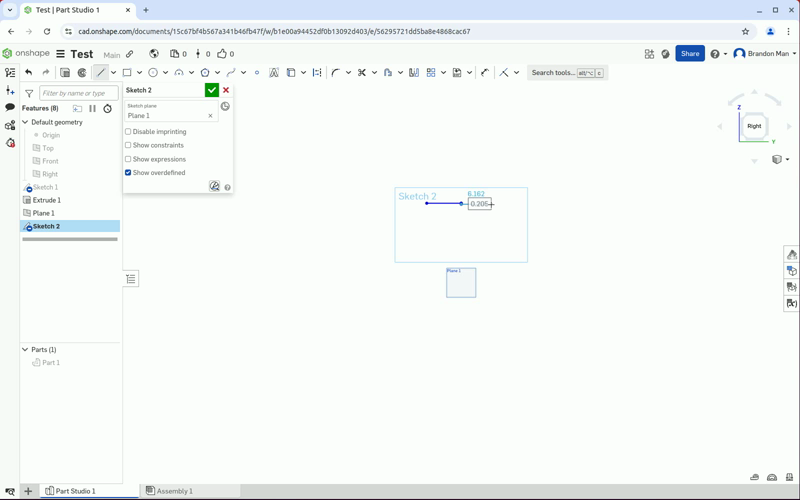
mouse_move(467, 204)
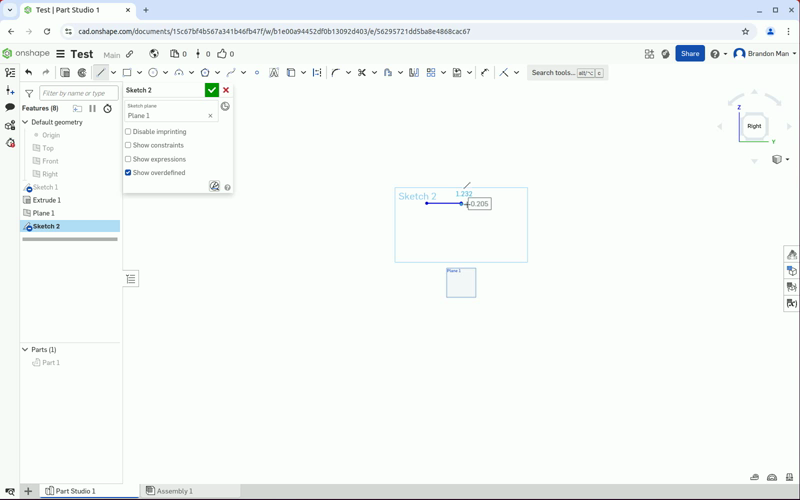
scroll(6)
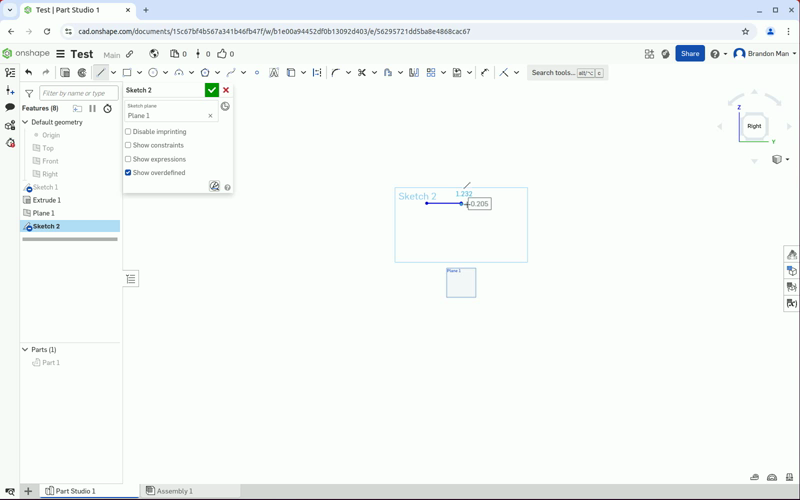
scroll(6)
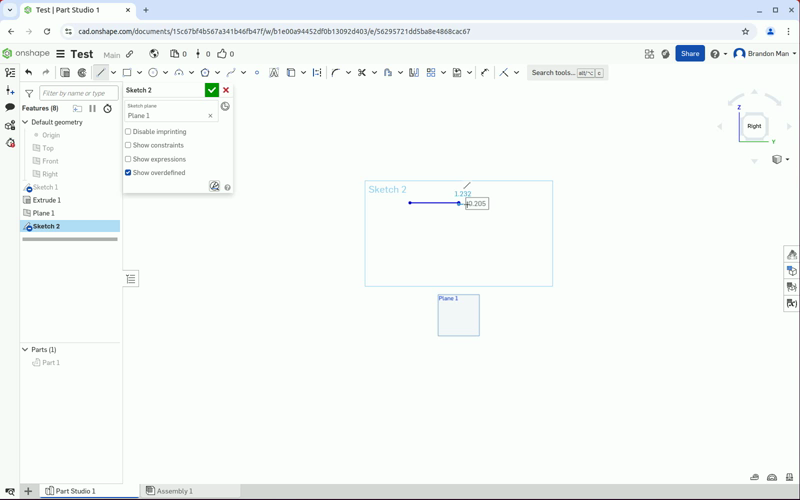
scroll(6)
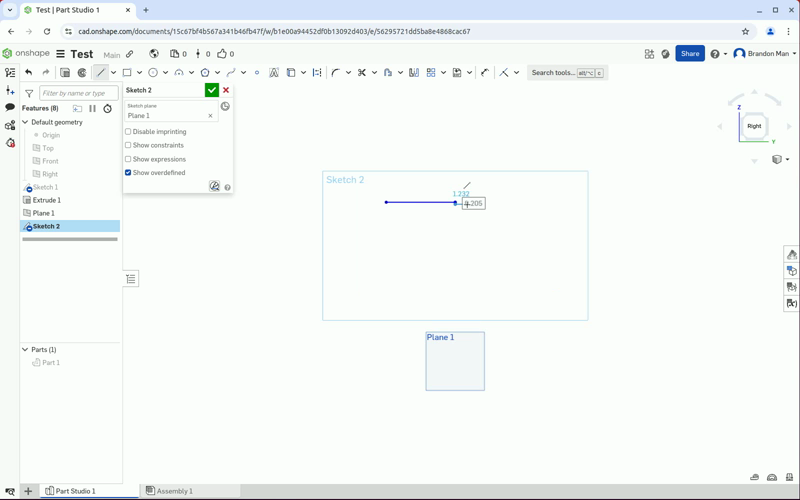
scroll(6)
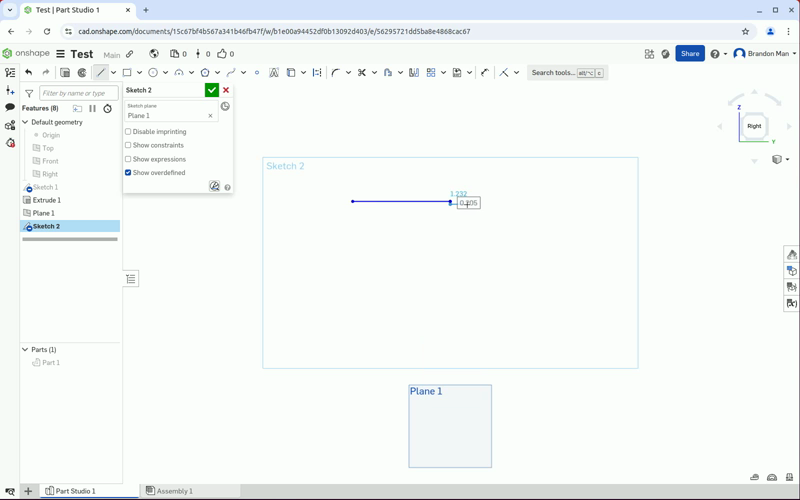
scroll(6)
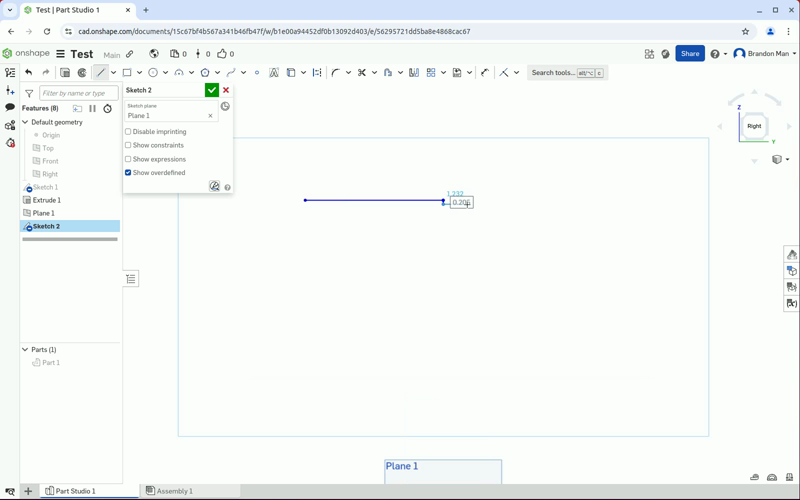
scroll(6)
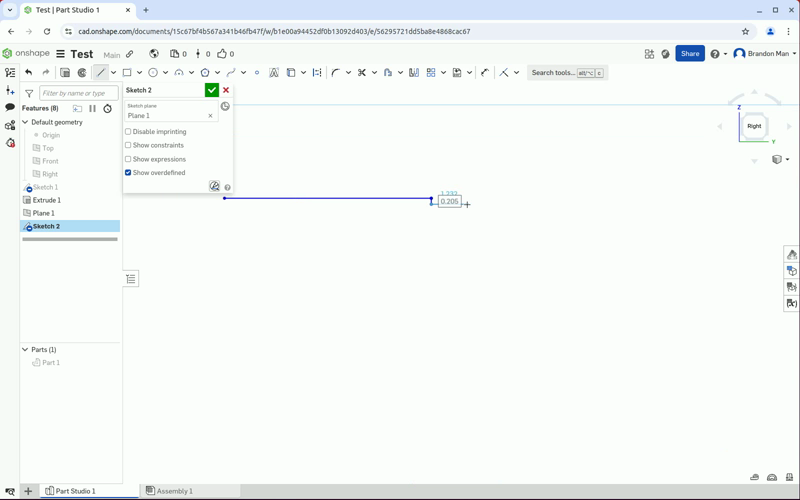
scroll(6)
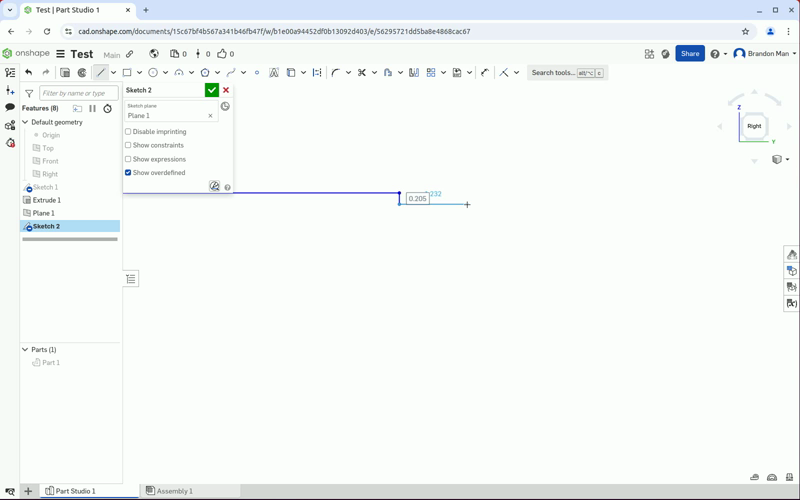
click(467, 204)
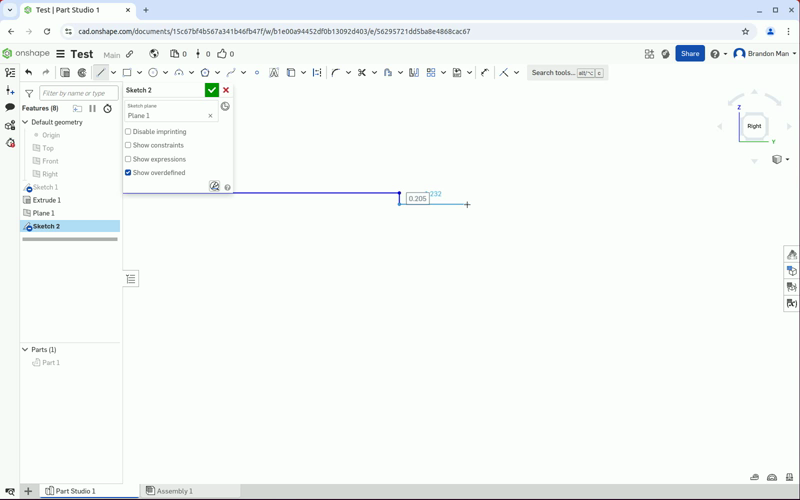
scroll(-6)
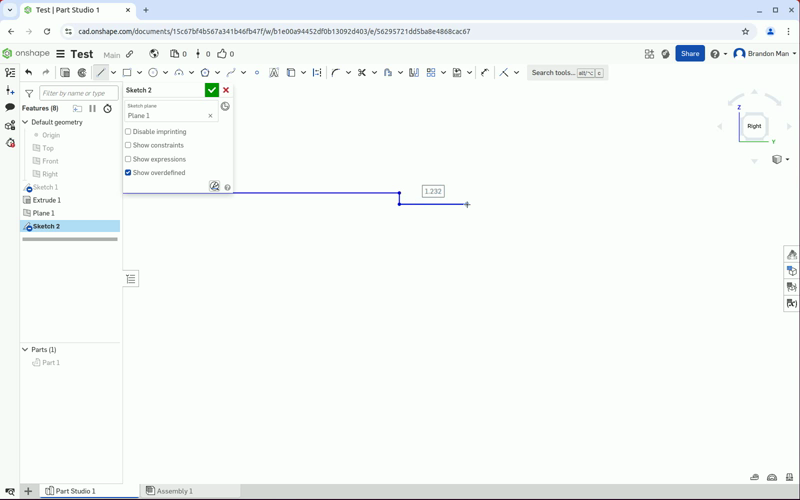
scroll(-6)
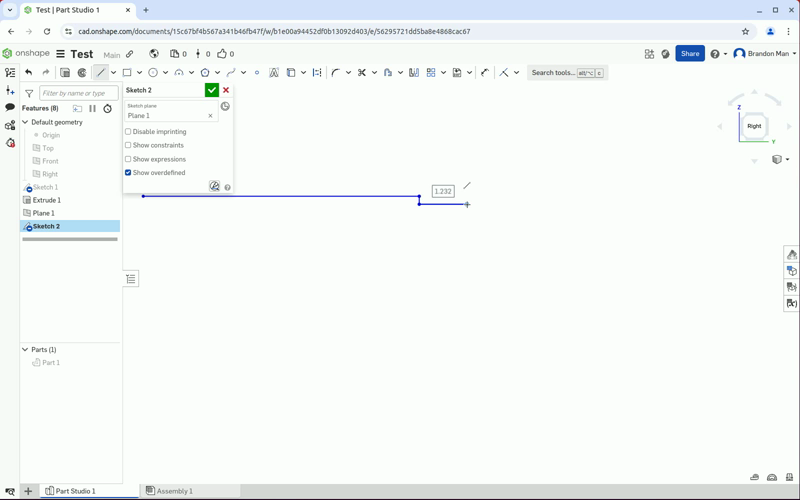
scroll(-6)
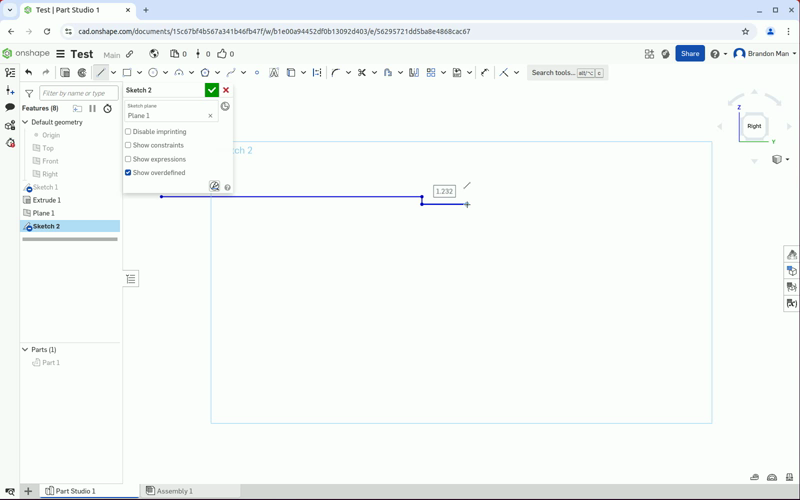
scroll(-6)
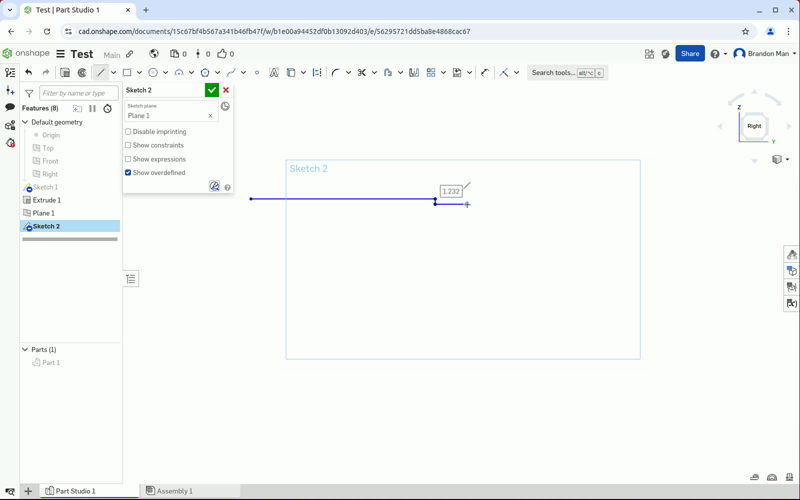
scroll(-6)
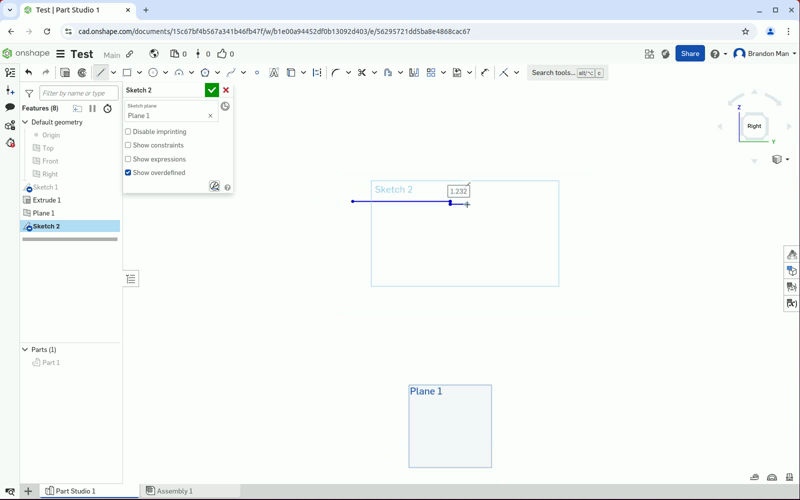
scroll(-6)
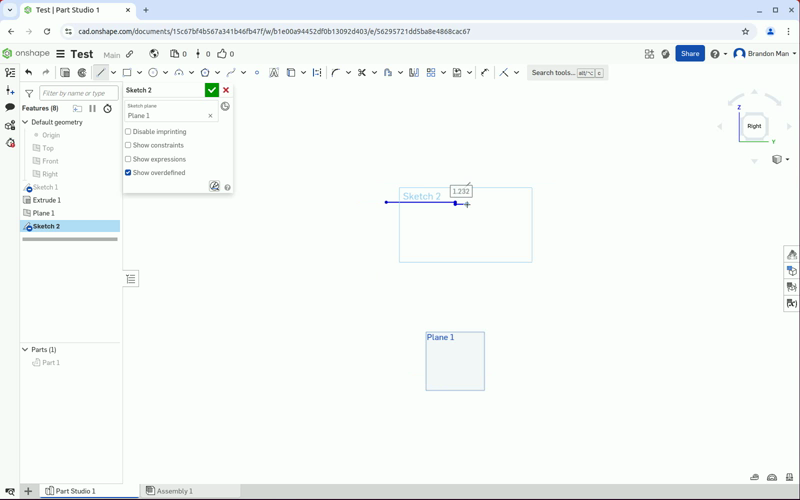
scroll(-6)
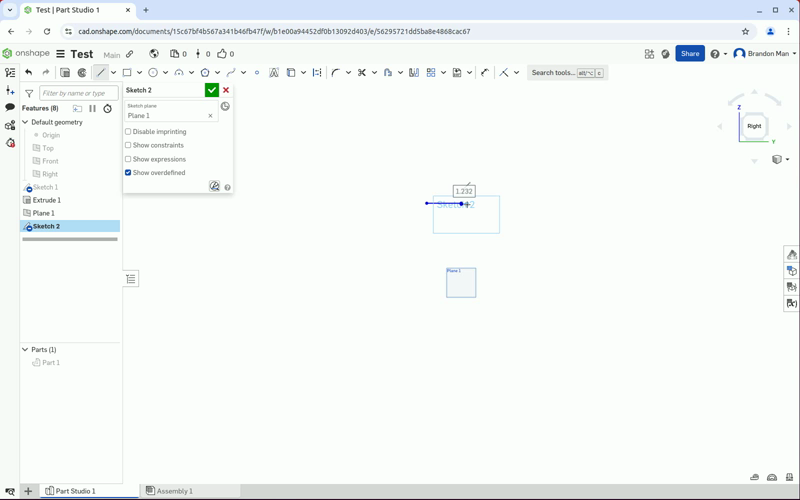
key_up(shift)
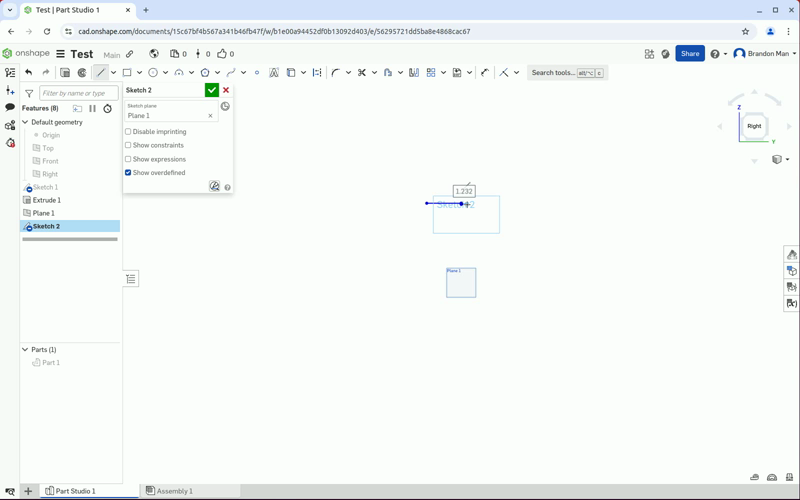
key_down(shift)
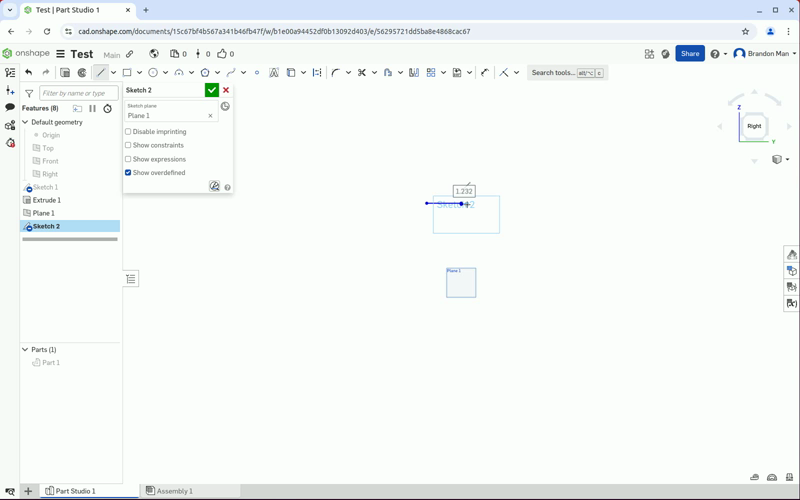
mouse_move(497, 204)
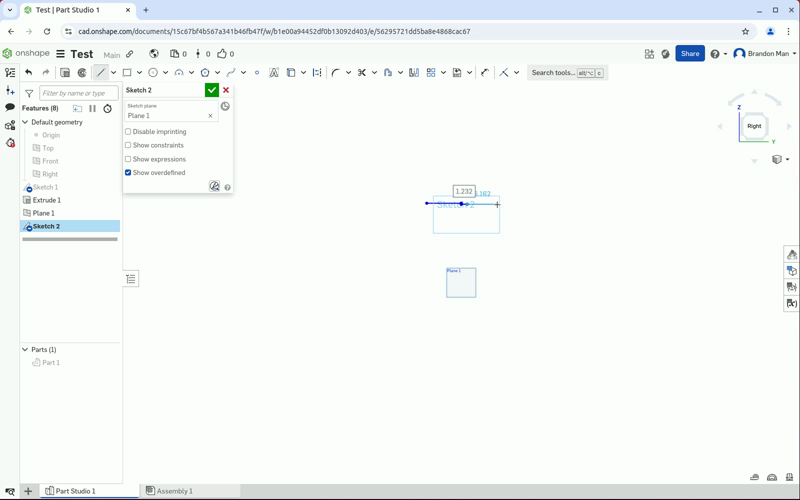
mouse_move(467, 169)
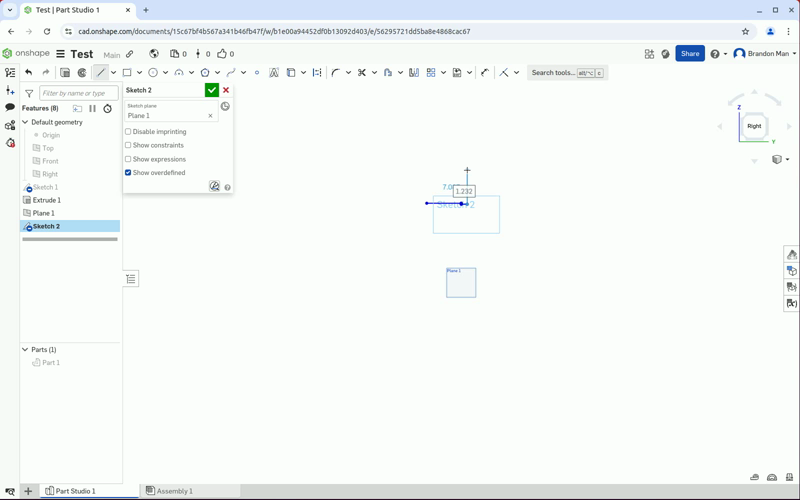
click(467, 169)
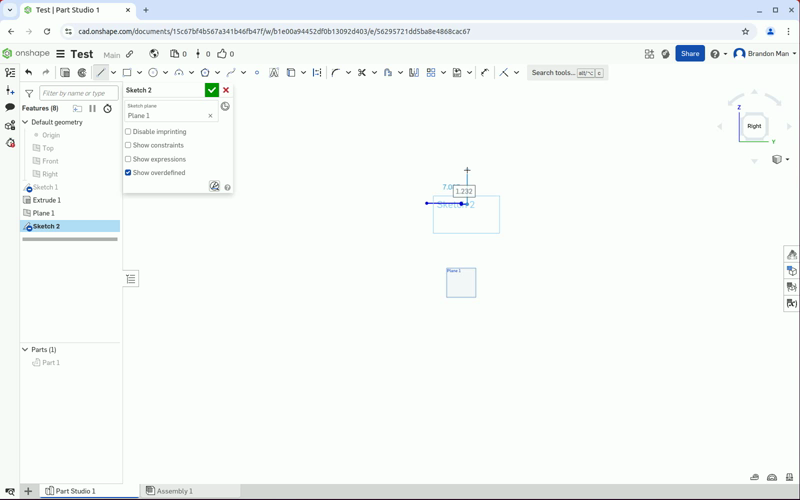
key_up(shift)
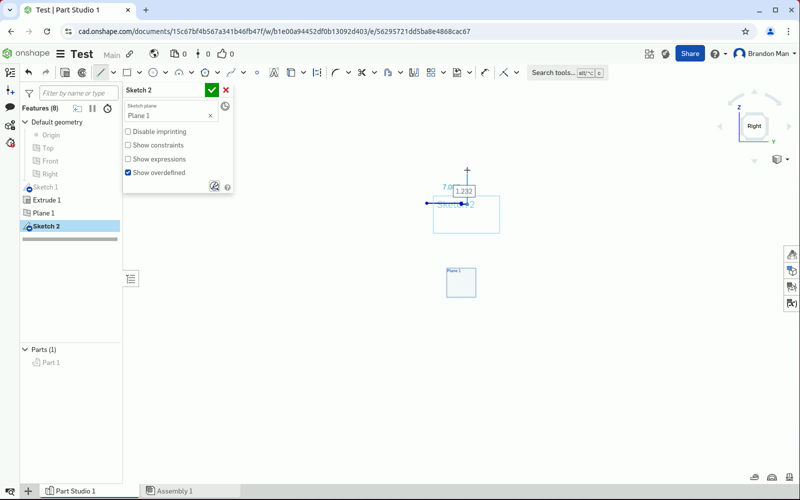
key_down(shift)
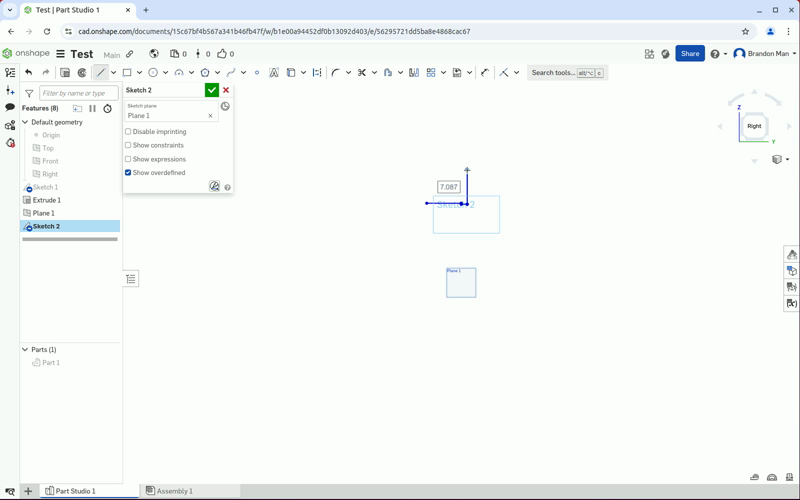
mouse_move(497, 169)
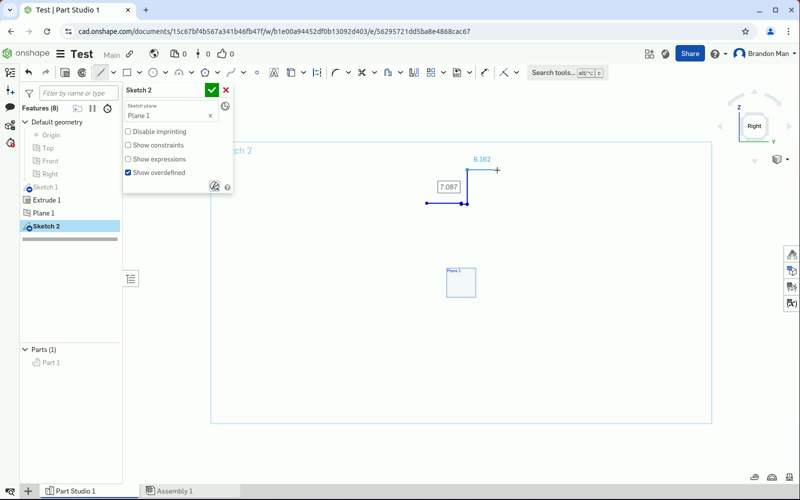
mouse_move(426, 169)
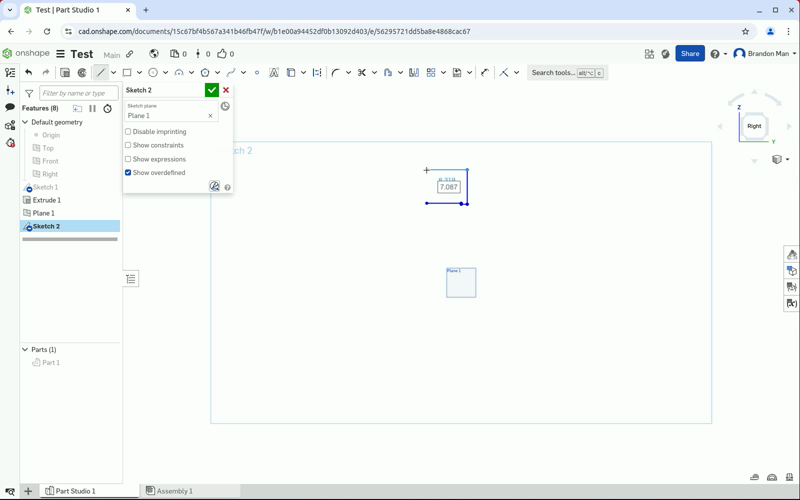
click(426, 169)
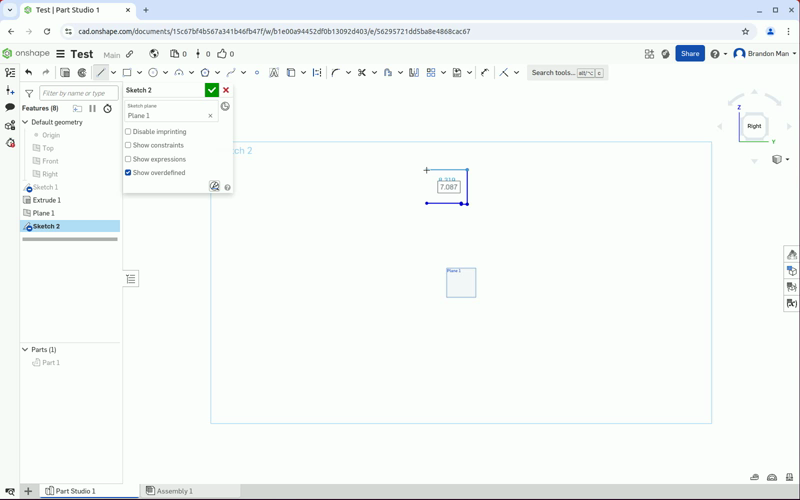
key_up(shift)
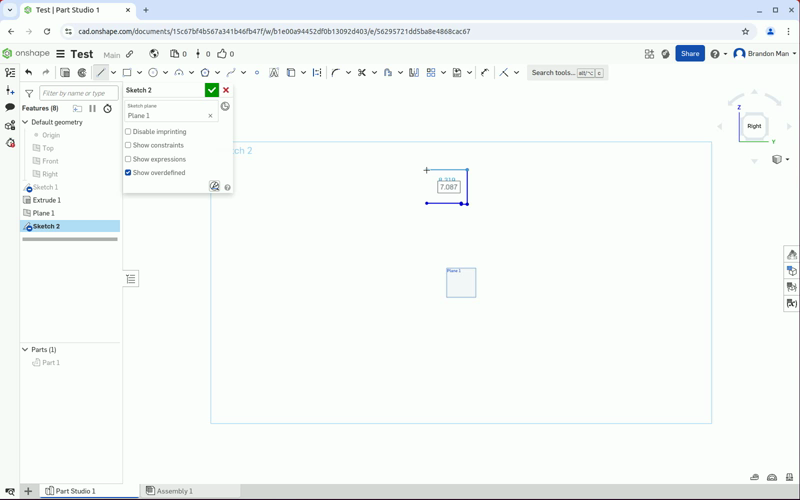
mouse_move(456, 169)
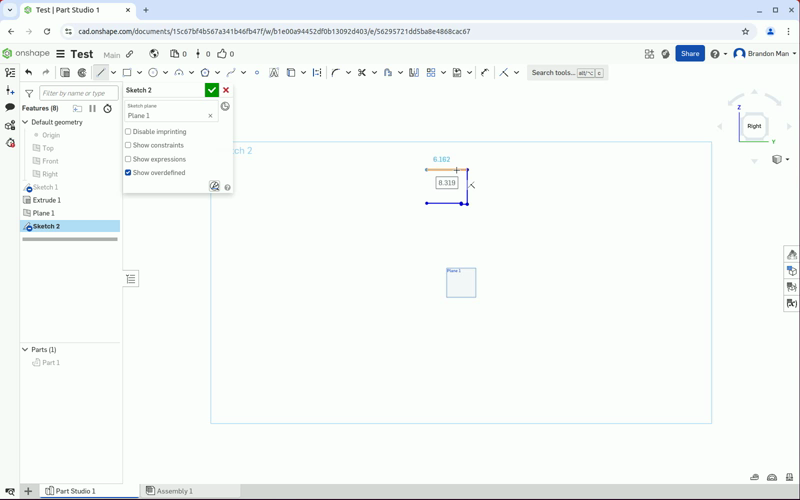
key_down(shift)
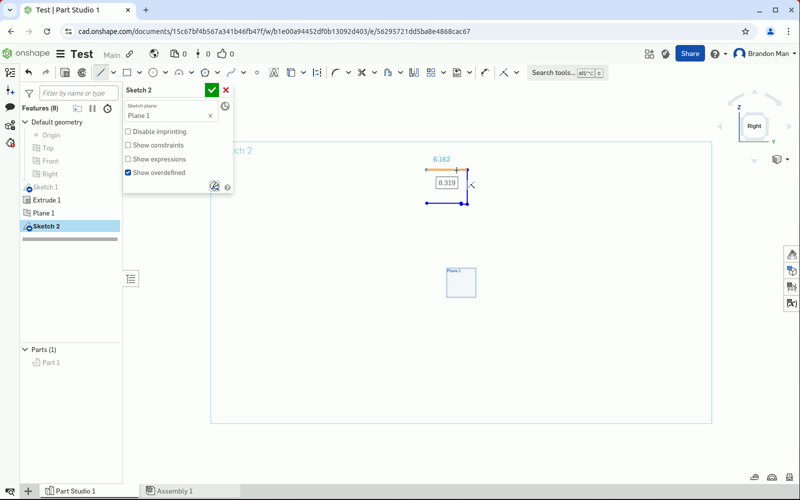
mouse_move(426, 203)
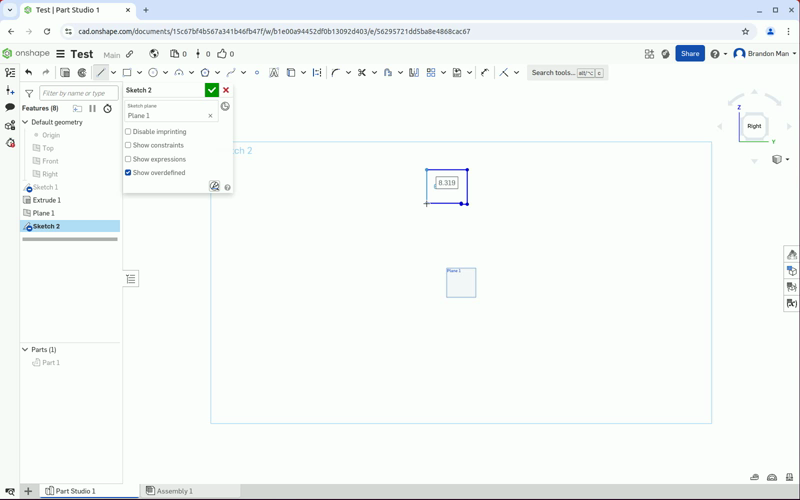
key_up(shift)
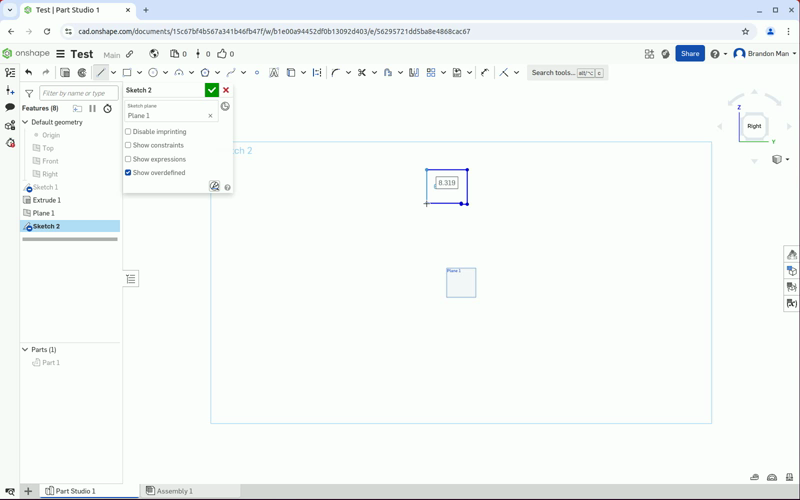
click(426, 203)
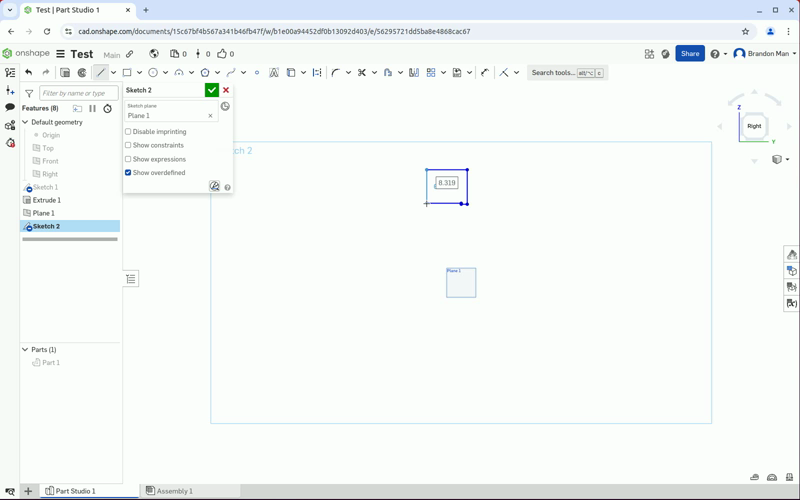
key(esc)
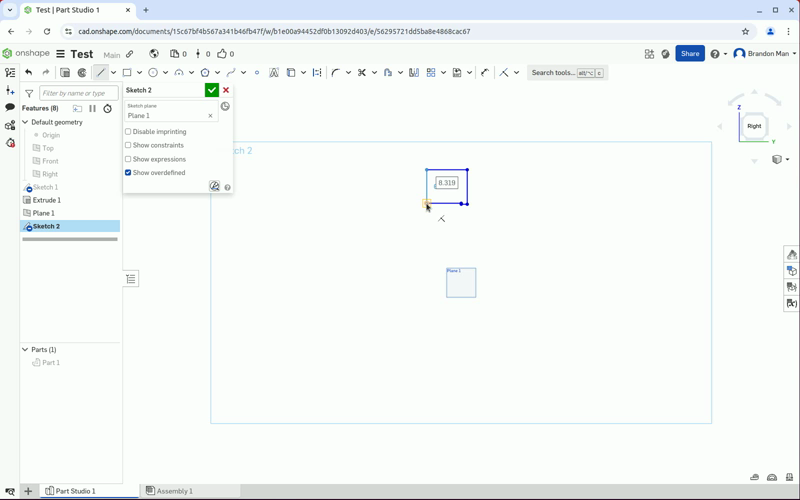
mouse_move(432, 181)
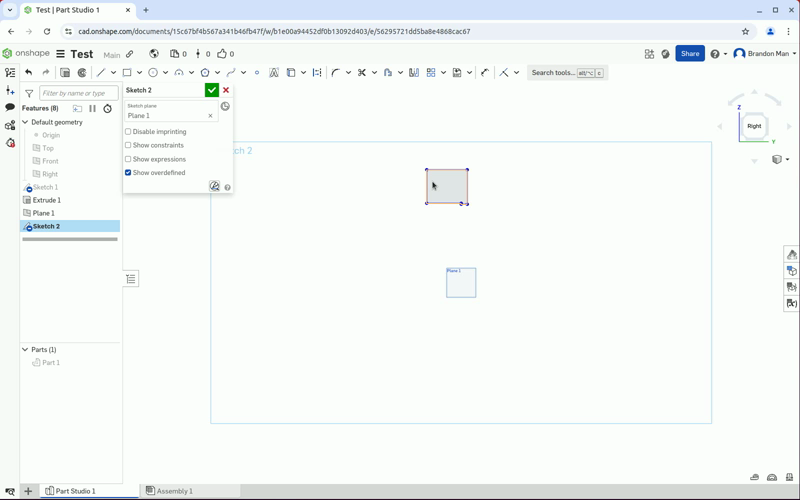
scroll(6)
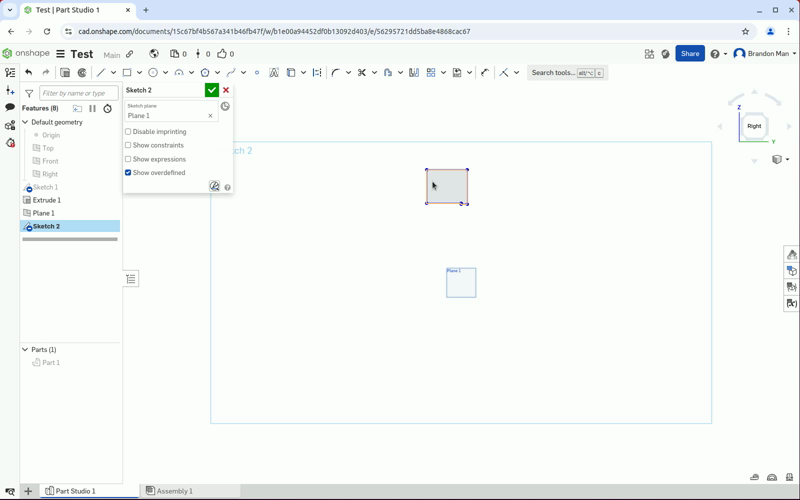
scroll(6)
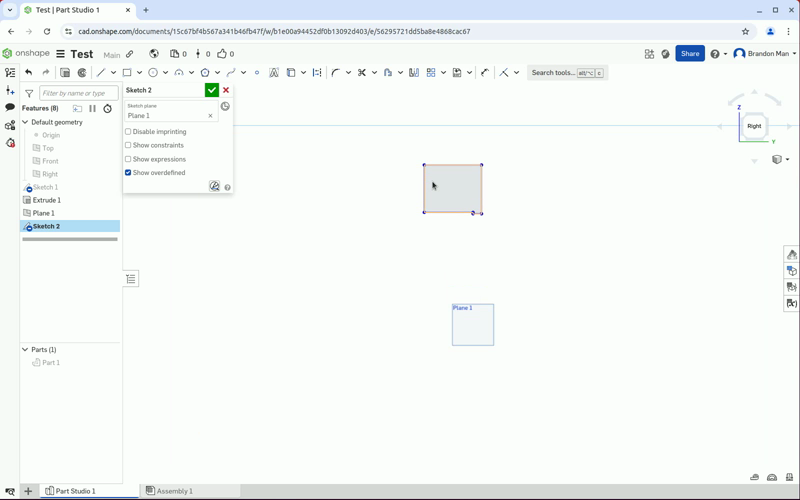
scroll(6)
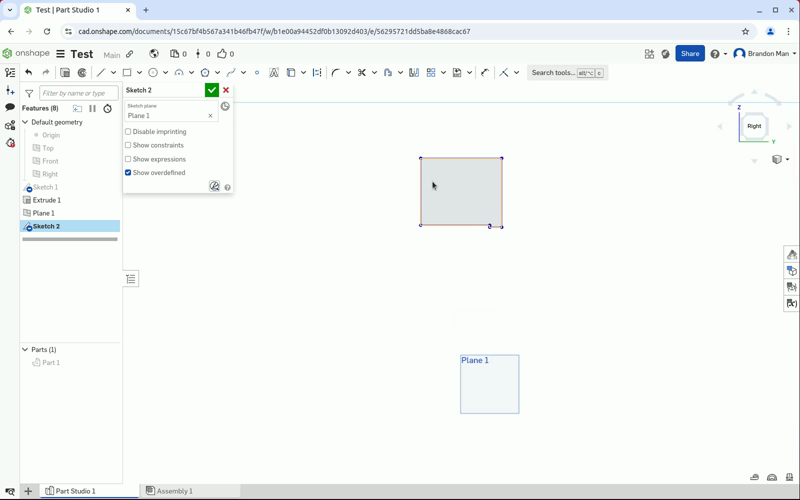
scroll(6)
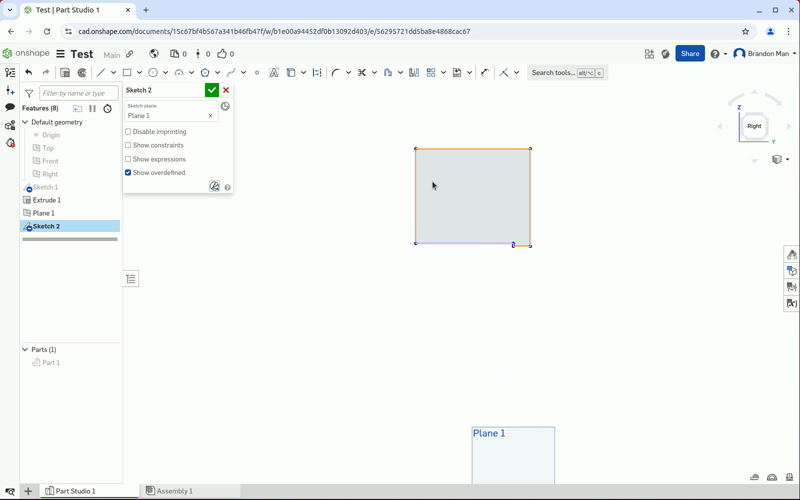
scroll(6)
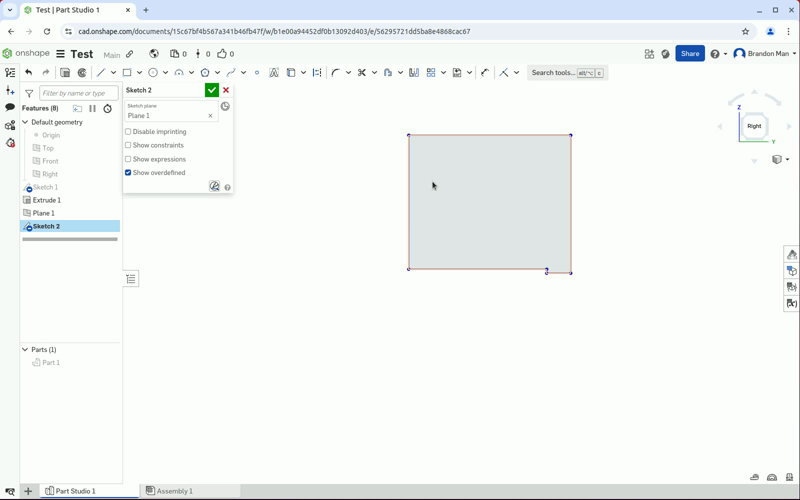
scroll(6)
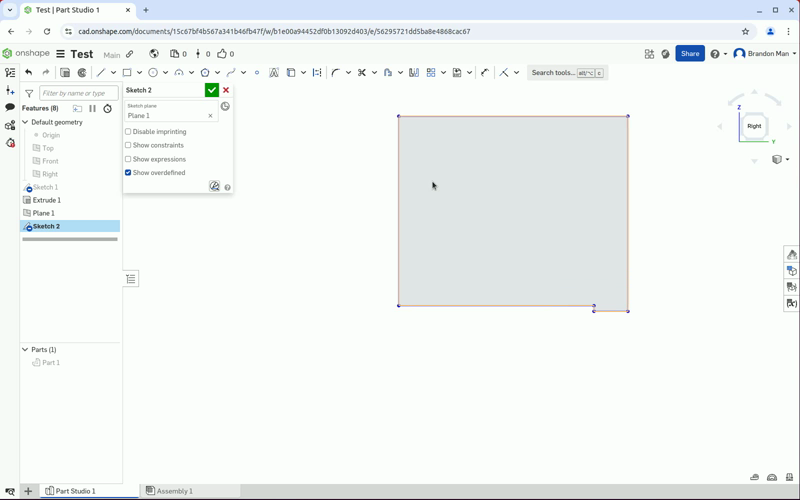
scroll(6)
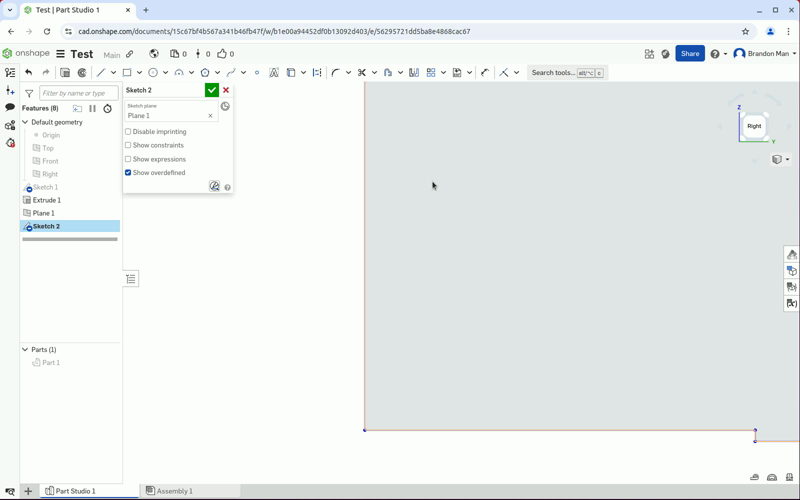
click(432, 181)
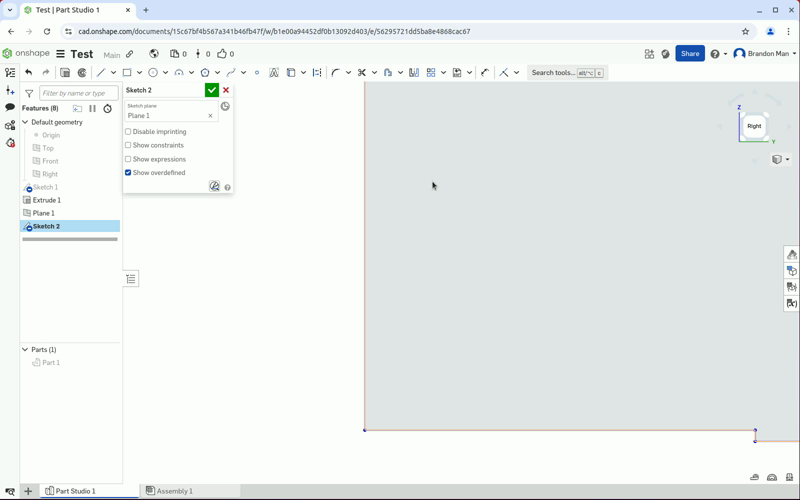
scroll(-6)
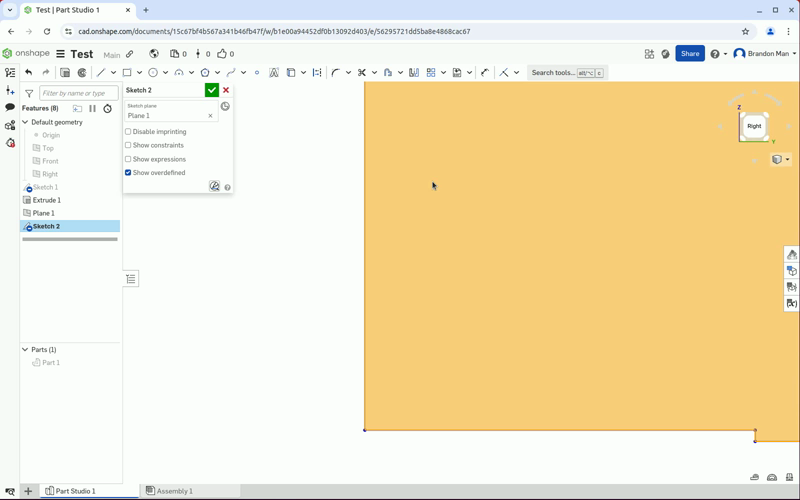
scroll(-6)
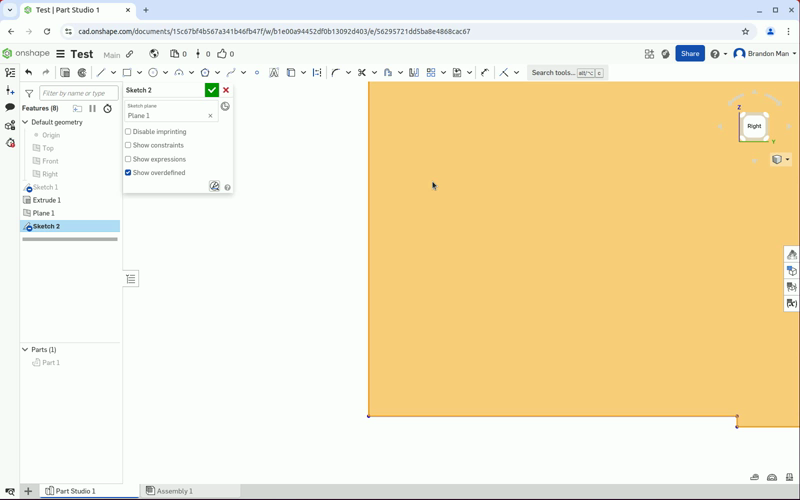
scroll(-6)
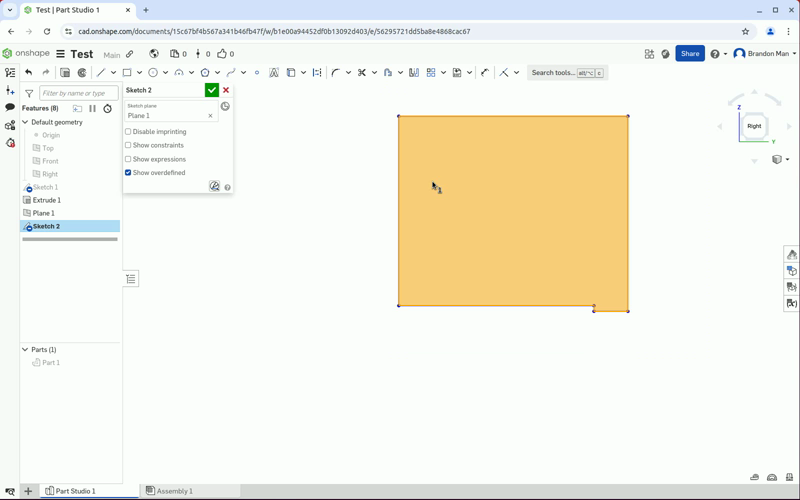
scroll(-6)
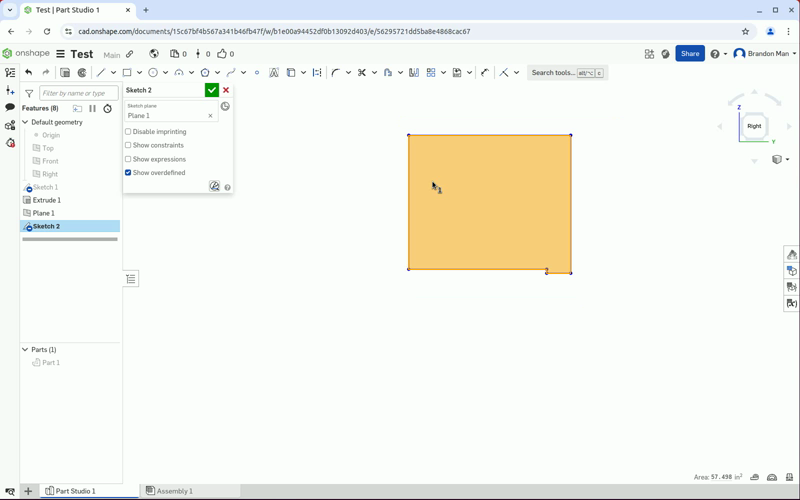
scroll(-6)
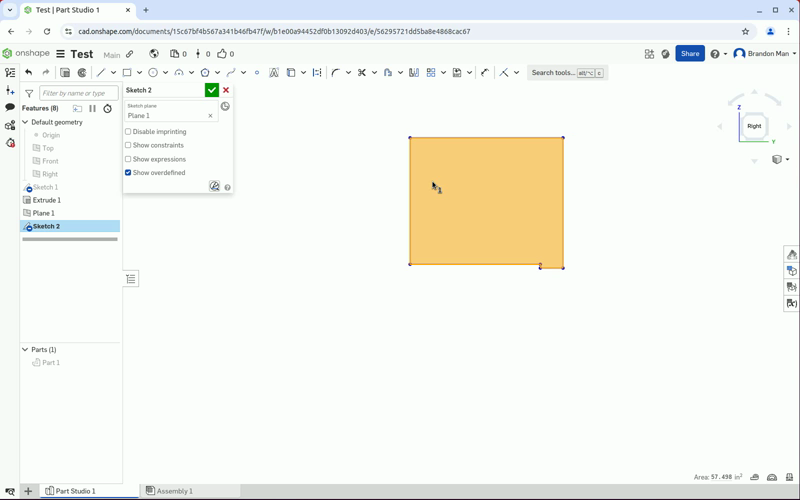
scroll(-6)
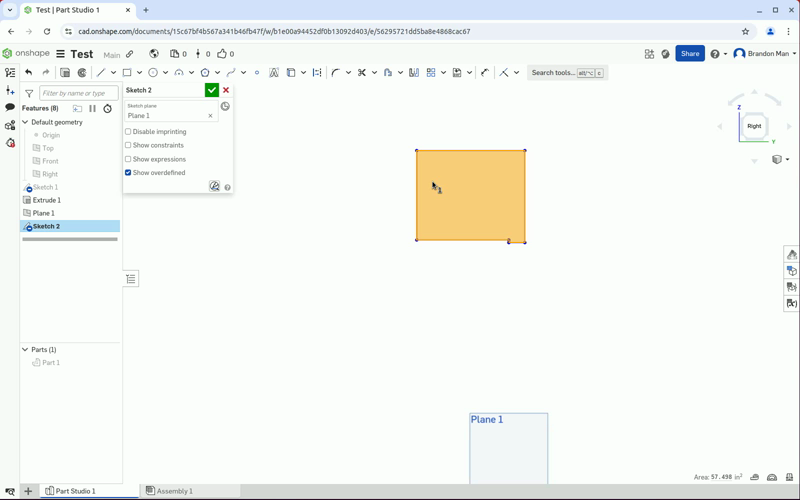
scroll(-6)
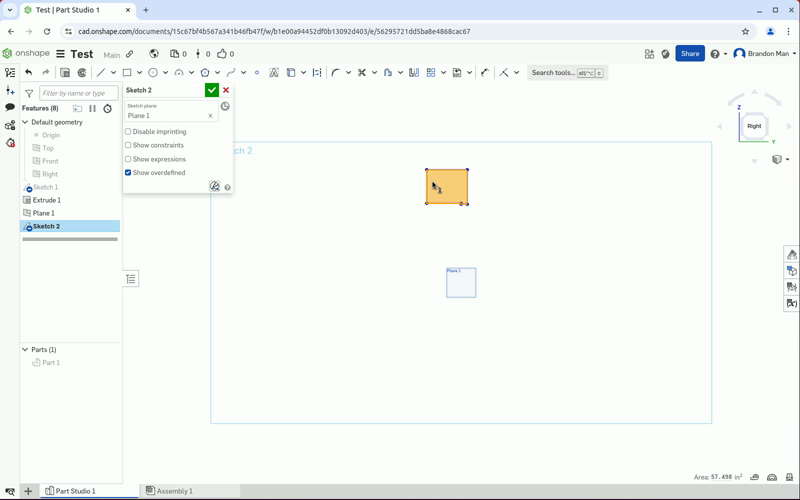
mouse_move(73, 352)
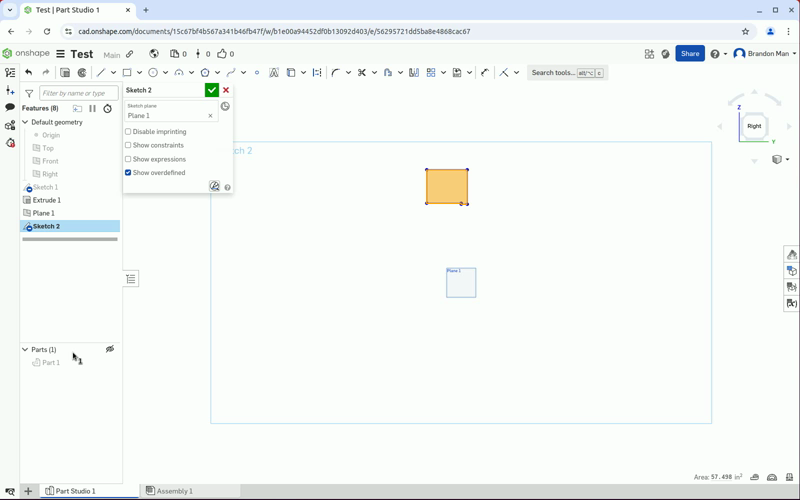
key(shift+y)
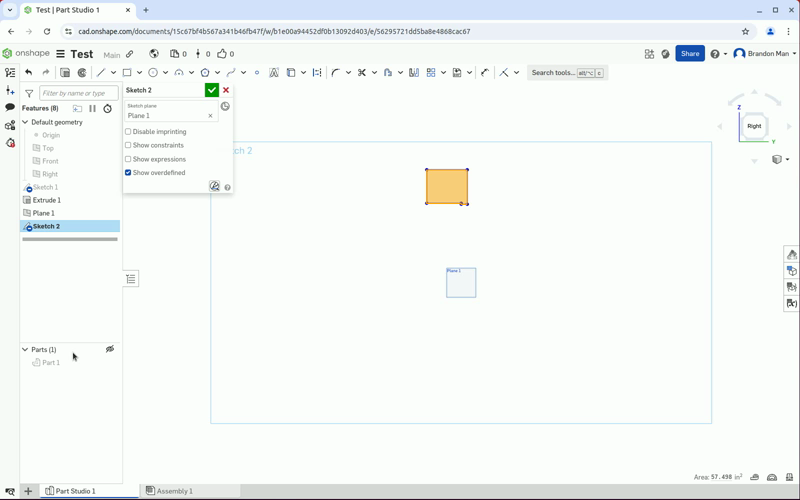
key(shift+e)
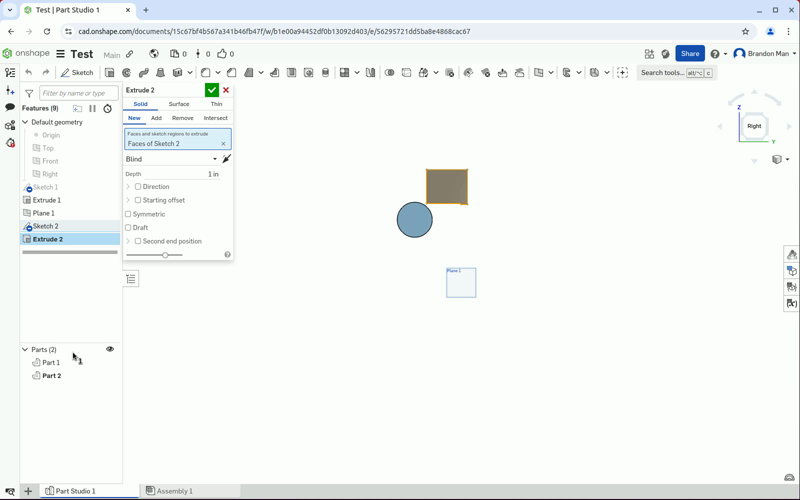
mouse_move(143, 106)
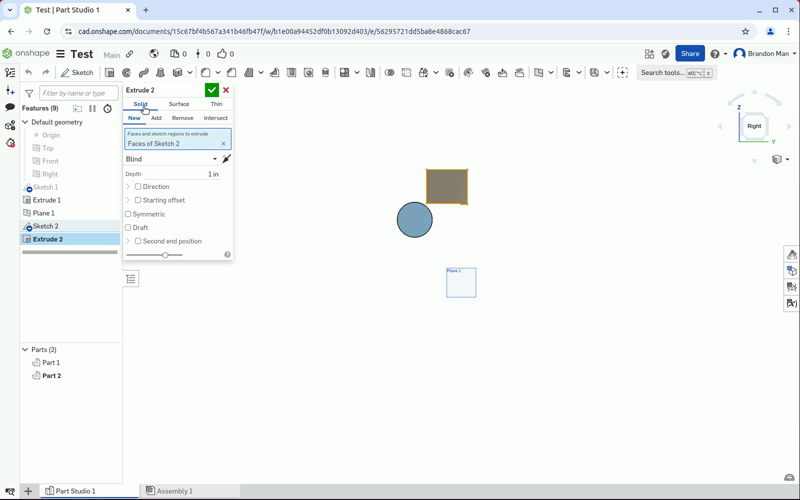
click(143, 106)
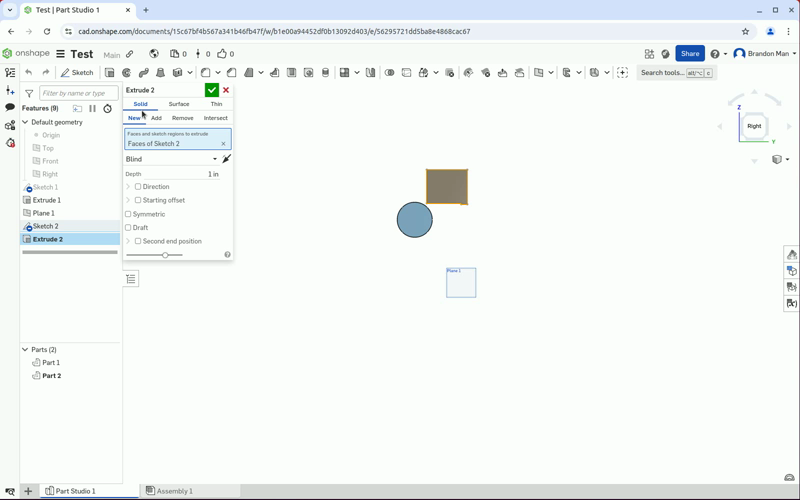
mouse_move(137, 120)
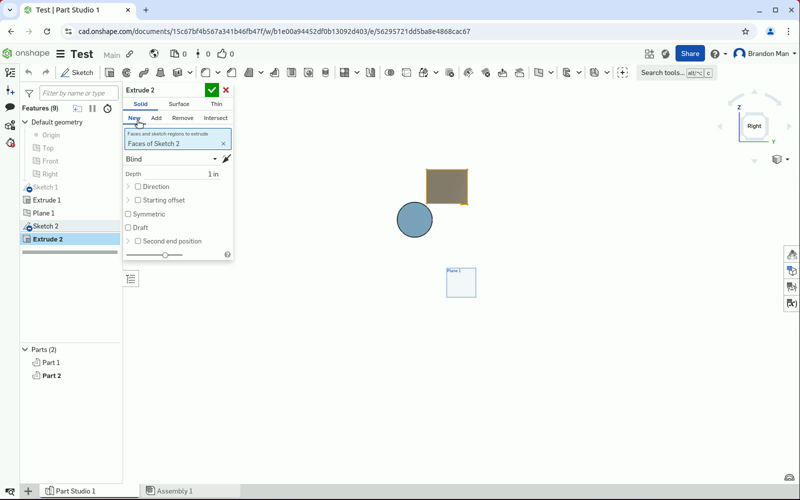
click(137, 120)
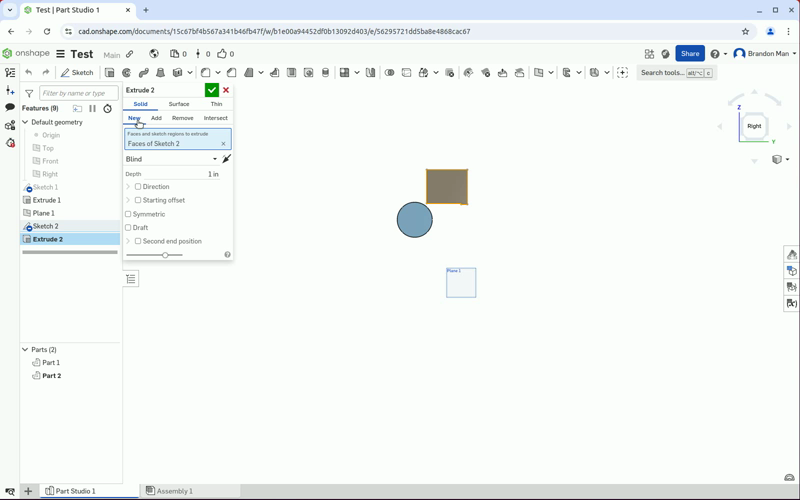
key(tab, 4)
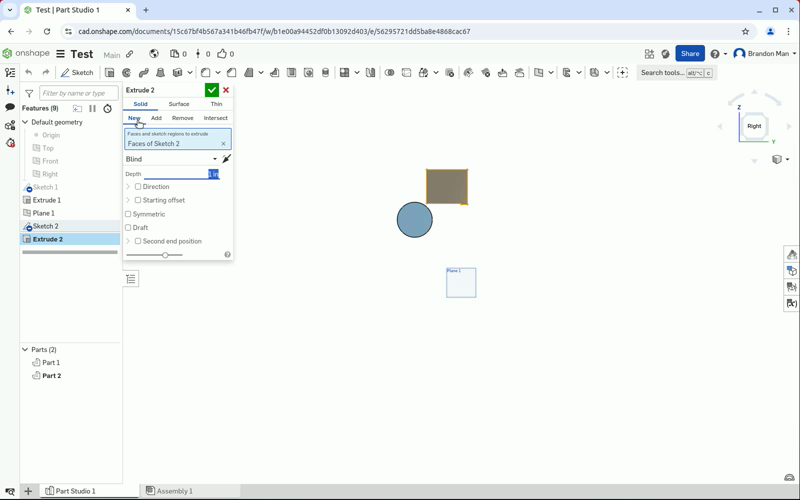
text(-4.092)
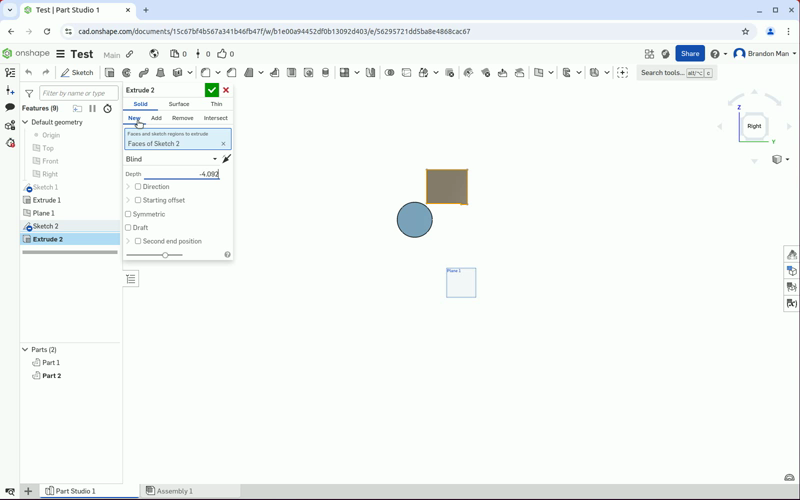
key(enter)
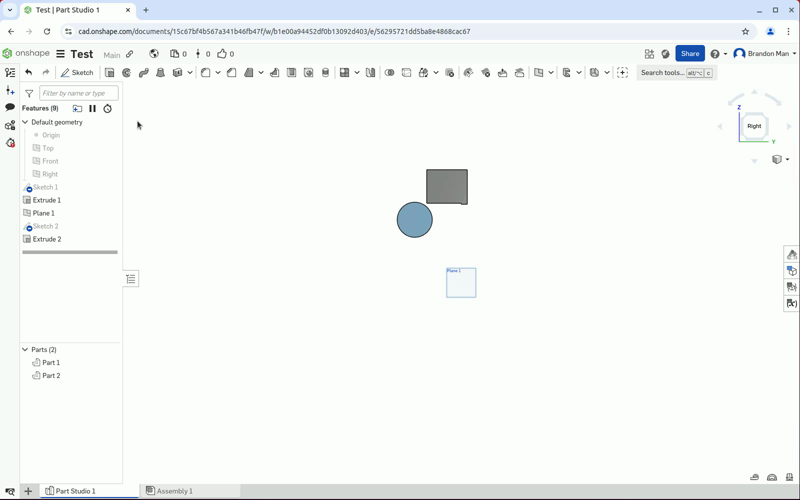
key(shift+h)
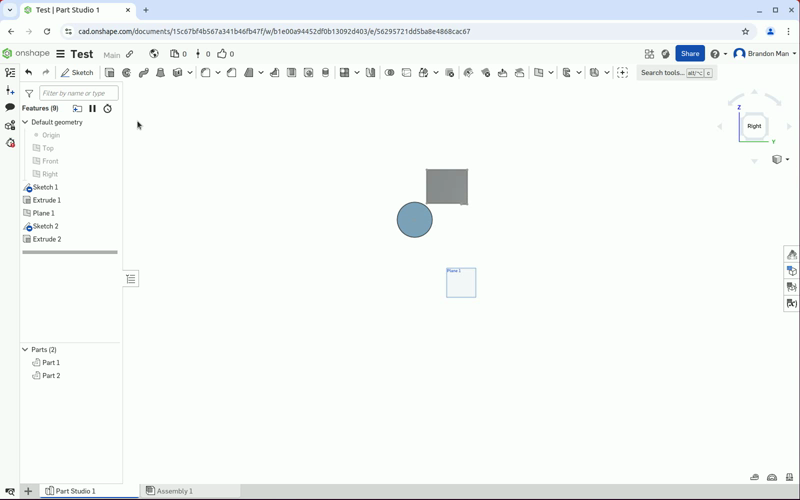
key(shift+h)
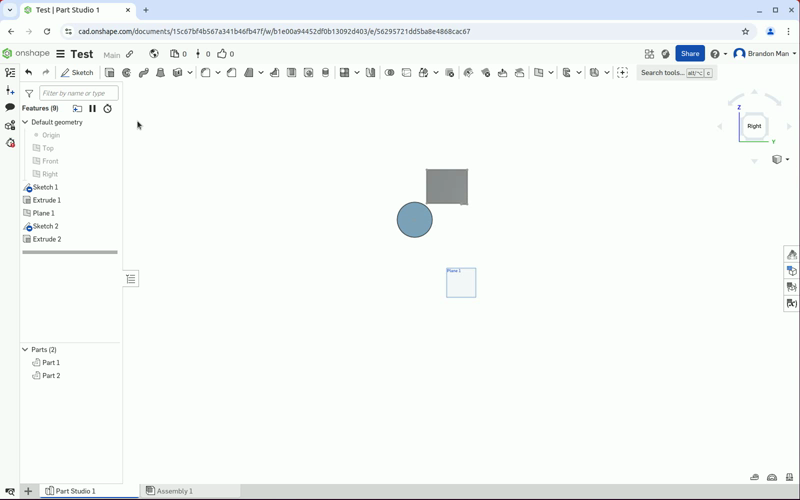
key(shift+7)
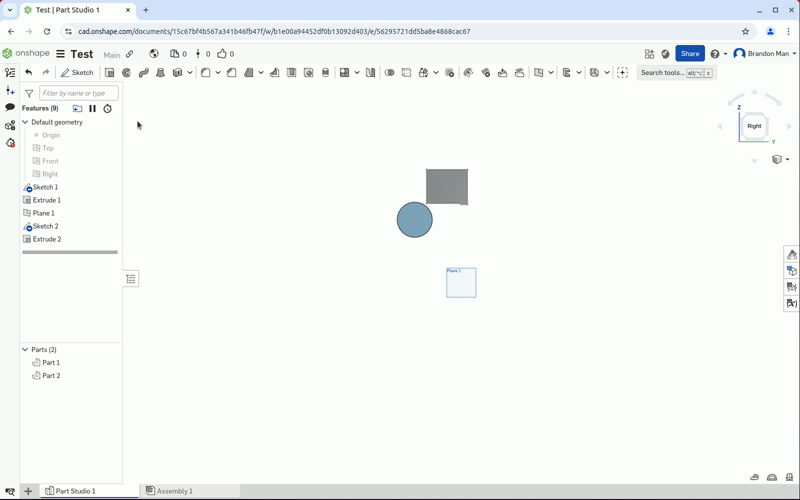
key(right, 2)
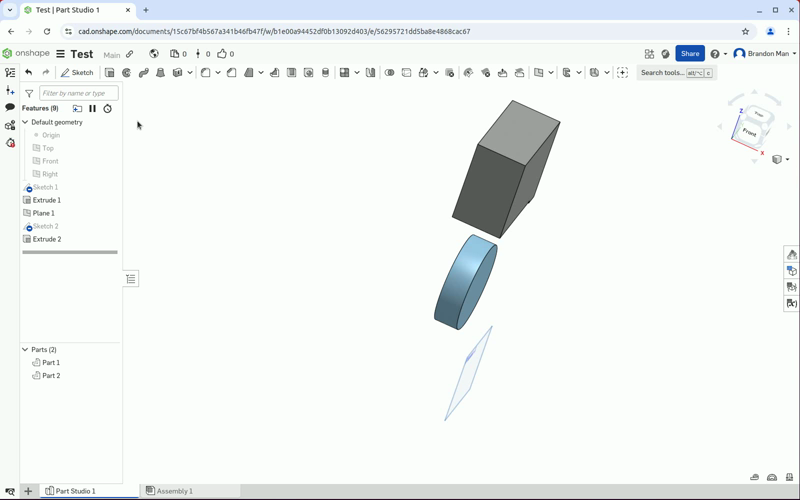
key(down, 2)
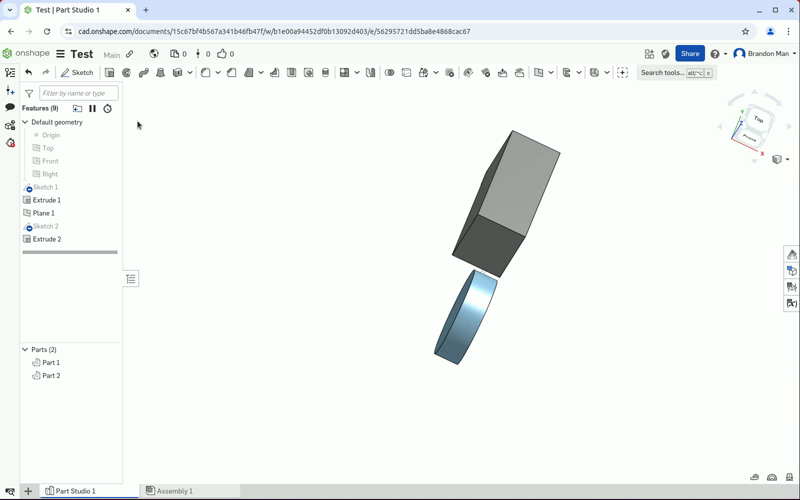
key(up, 2)
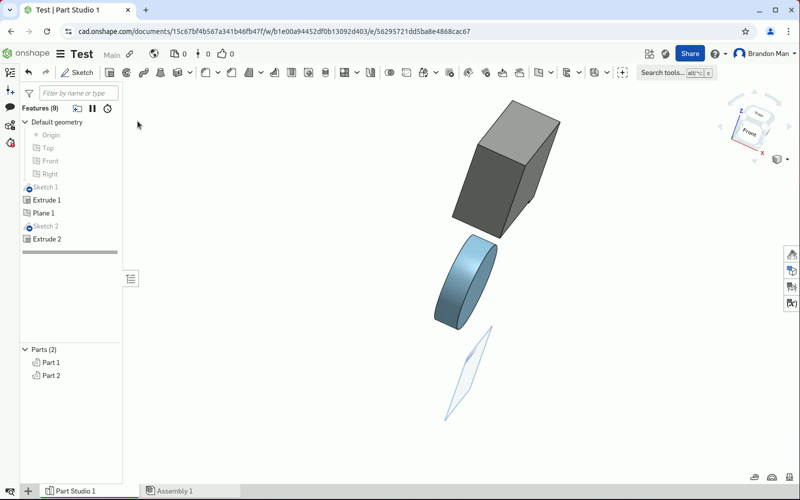
key(left, 2)
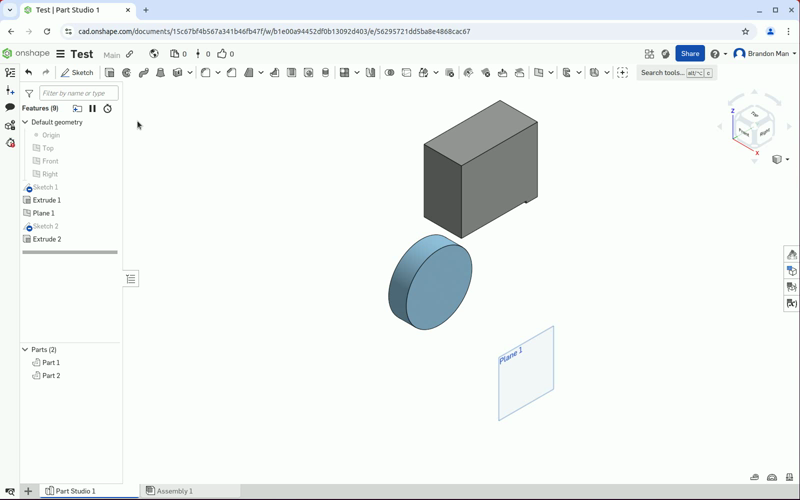
mouse_move(73, 189)
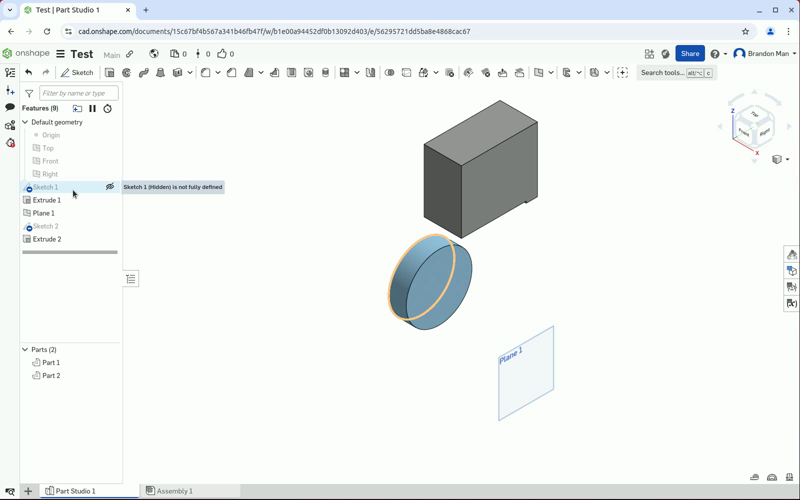
click(73, 189)